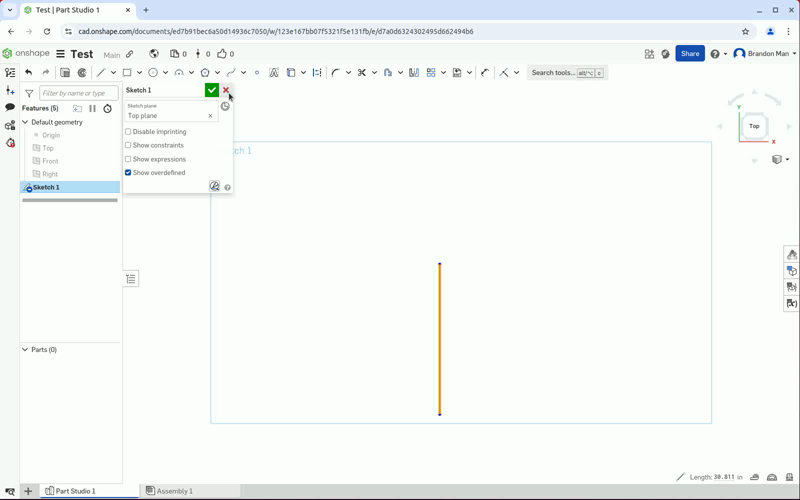
key(shift+h)
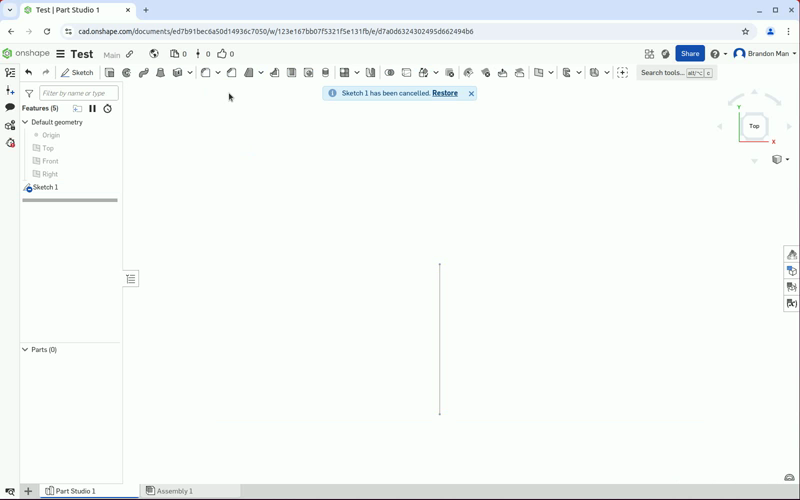
key(shift+s)
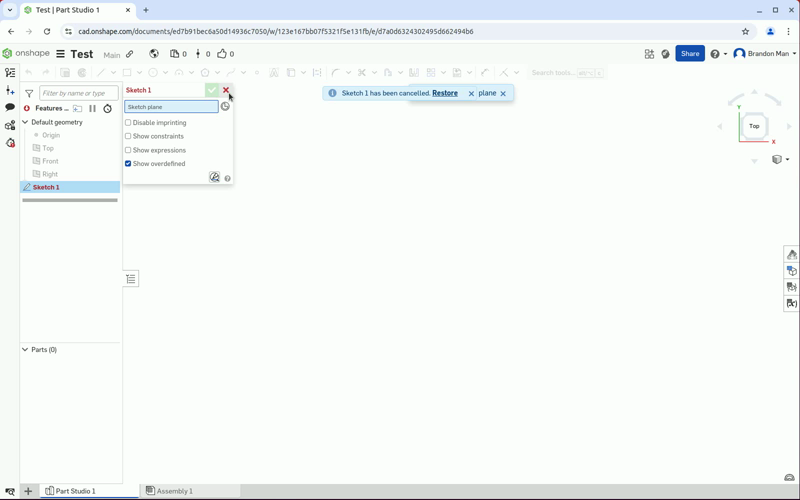
mouse_move(73, 150)
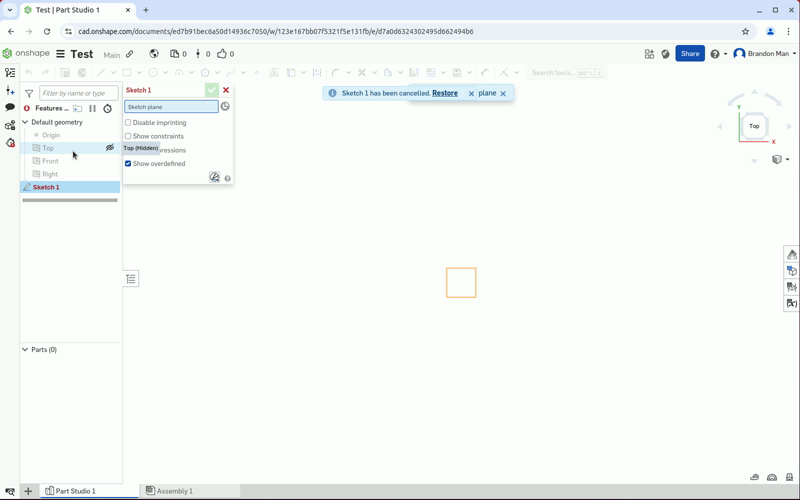
click(73, 150)
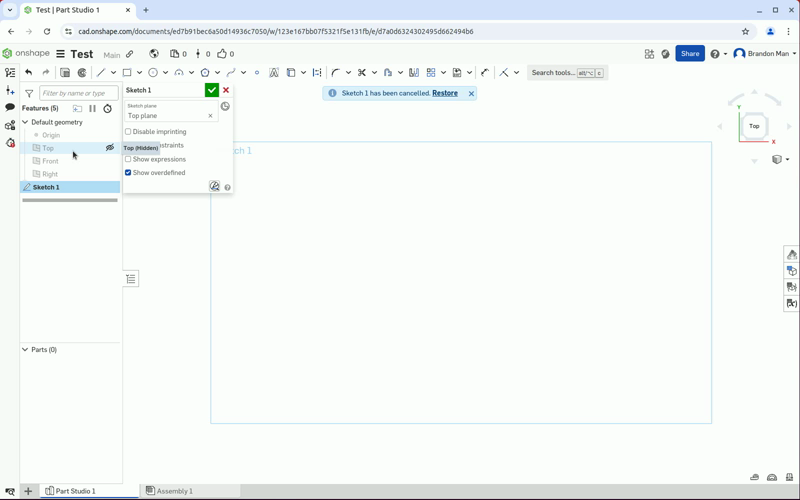
mouse_move(73, 352)
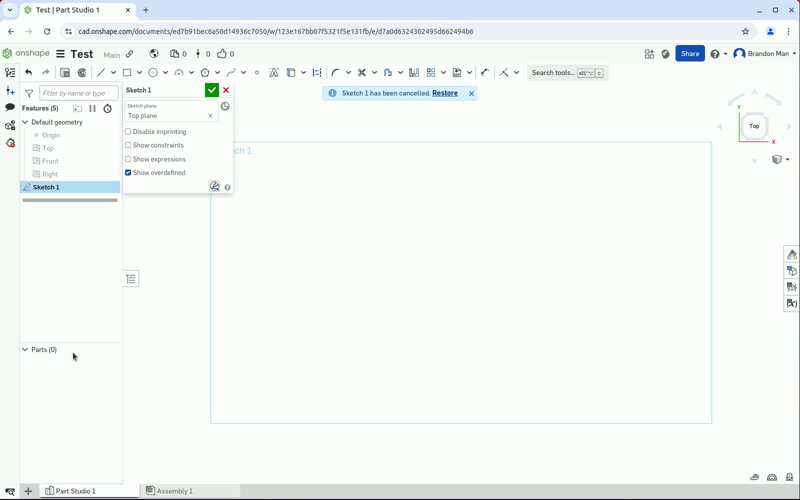
key(y)
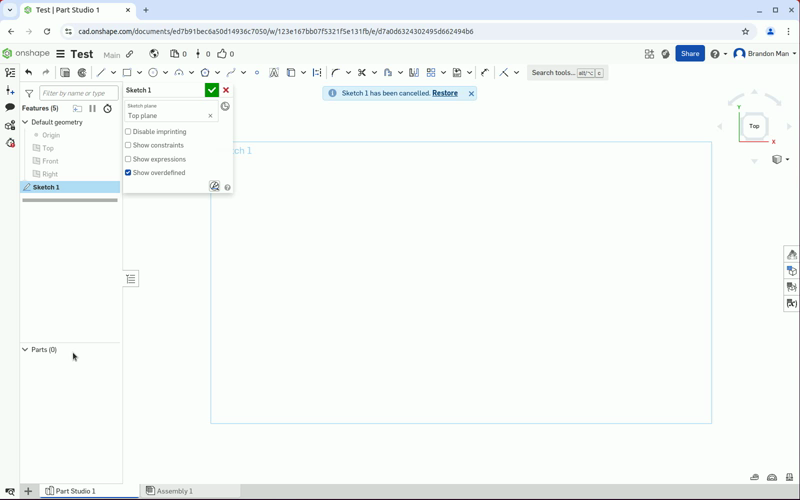
key(l)
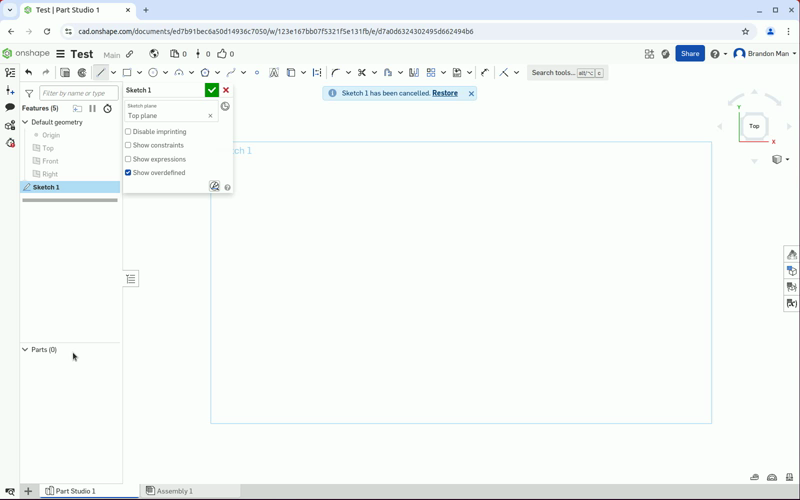
key_down(shift)
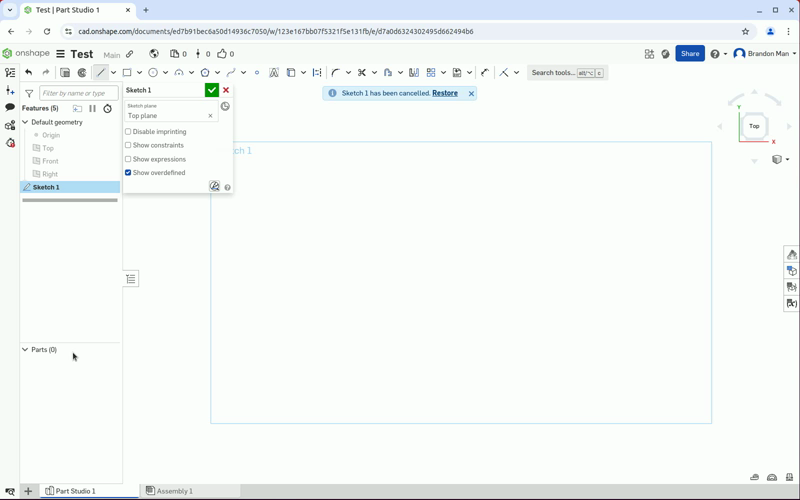
mouse_move(388, 395)
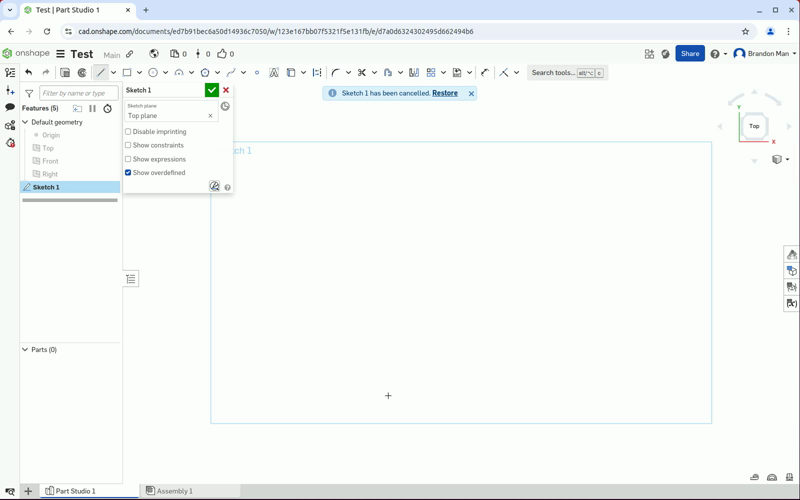
click(388, 395)
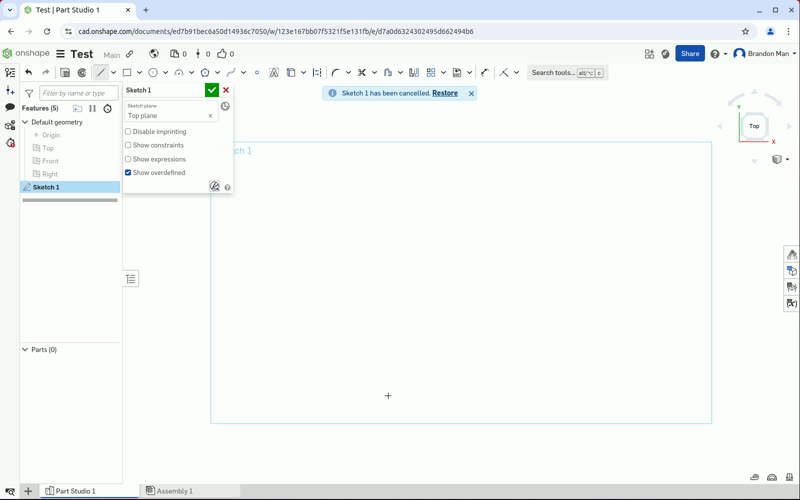
key_up(shift)
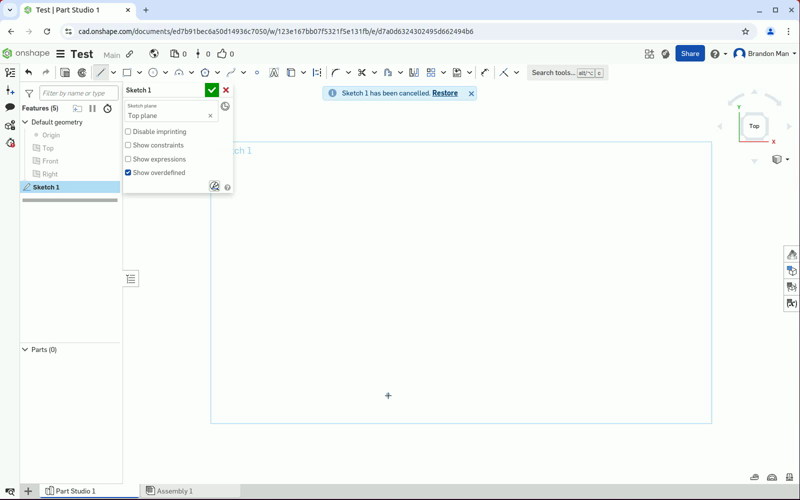
key_down(shift)
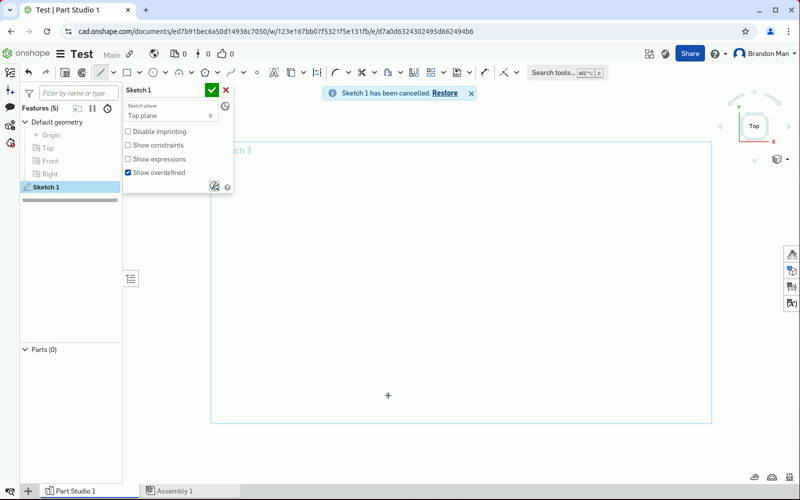
mouse_move(531, 395)
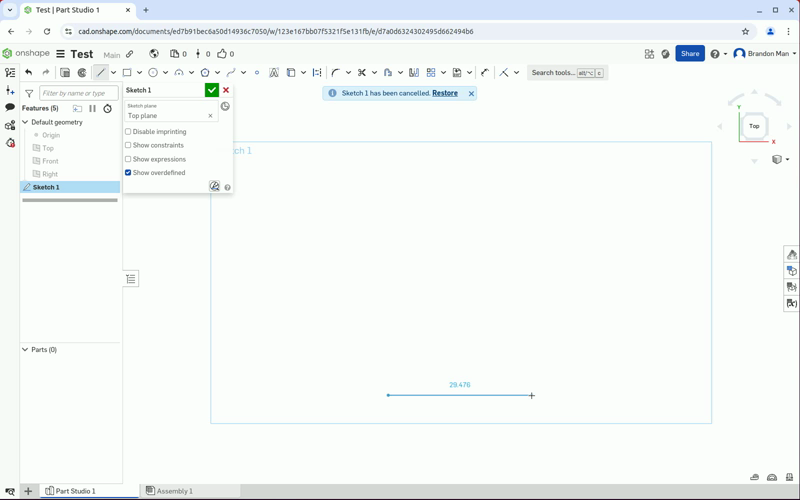
click(531, 395)
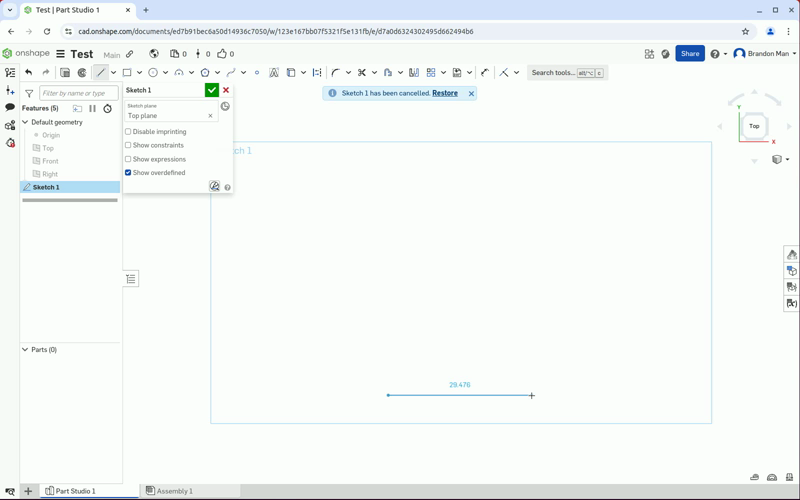
key_up(shift)
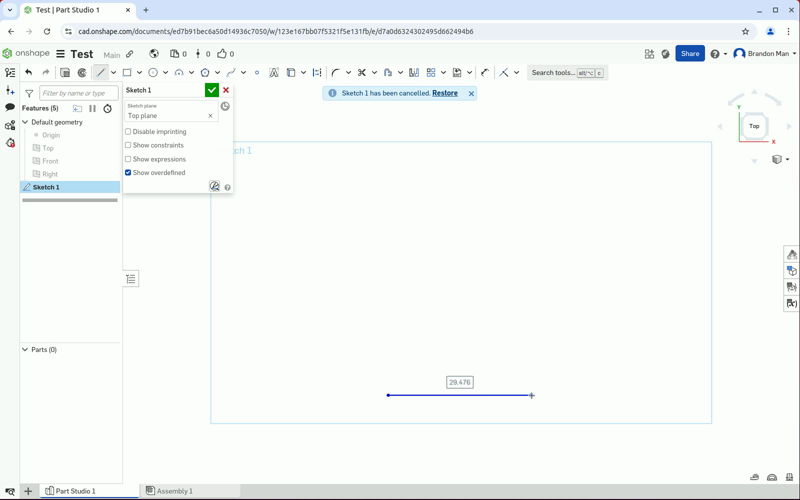
key_down(shift)
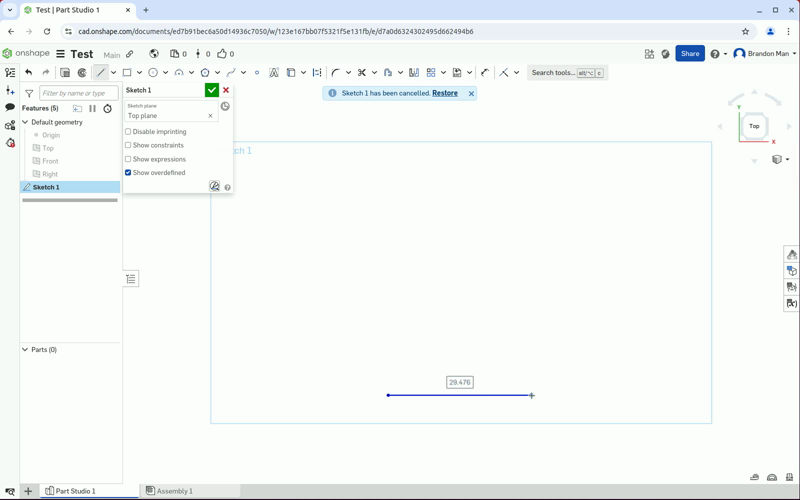
mouse_move(531, 171)
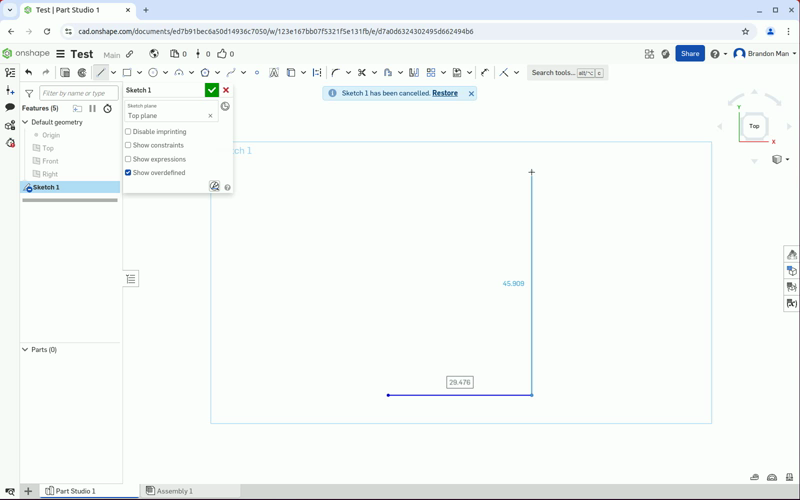
click(531, 171)
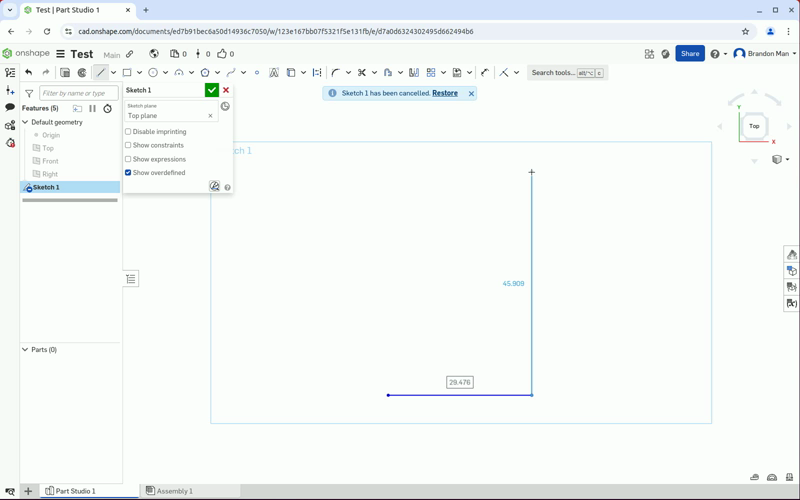
key_up(shift)
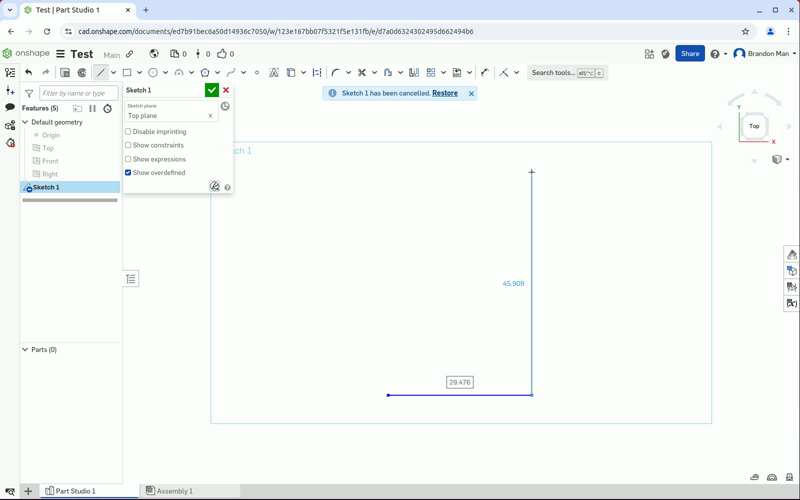
key_down(shift)
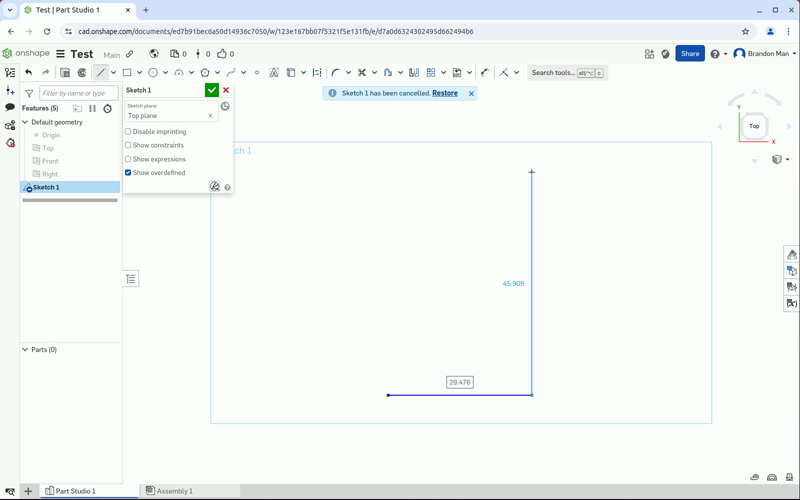
mouse_move(388, 171)
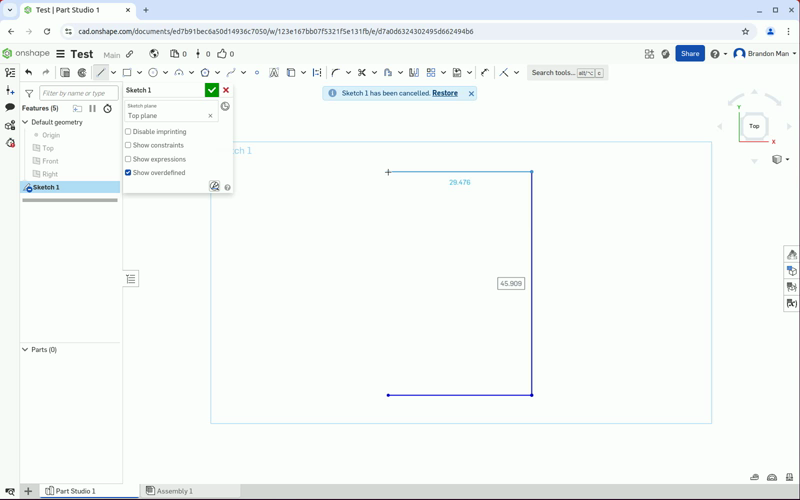
click(388, 171)
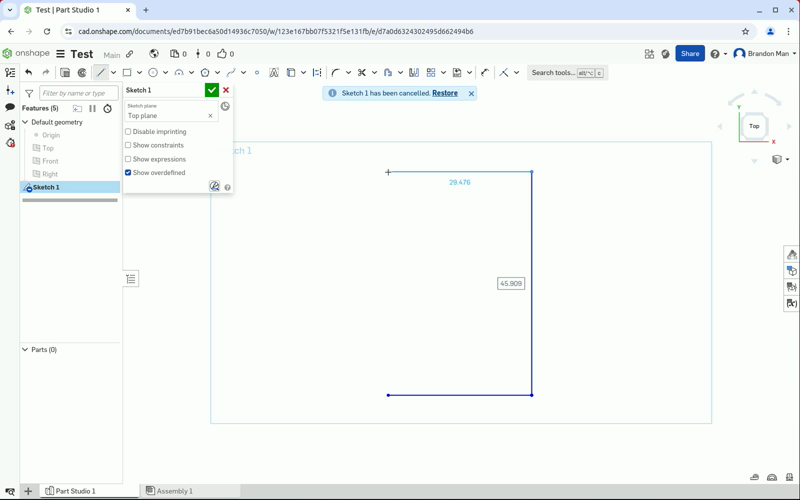
key_up(shift)
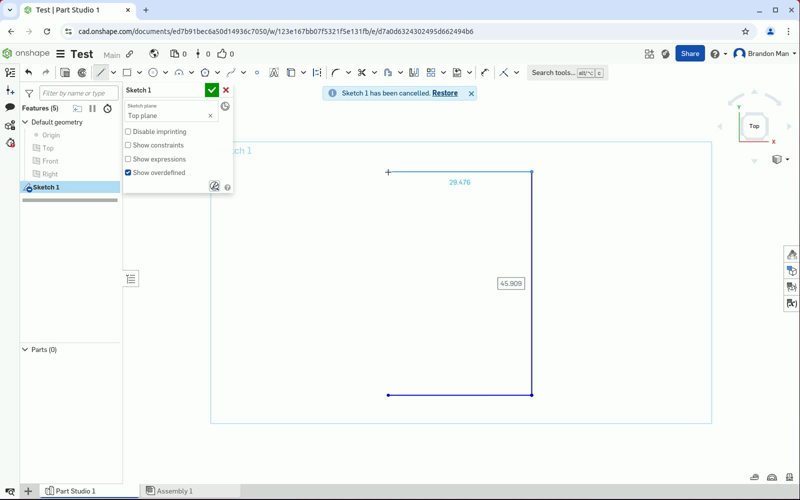
key_down(shift)
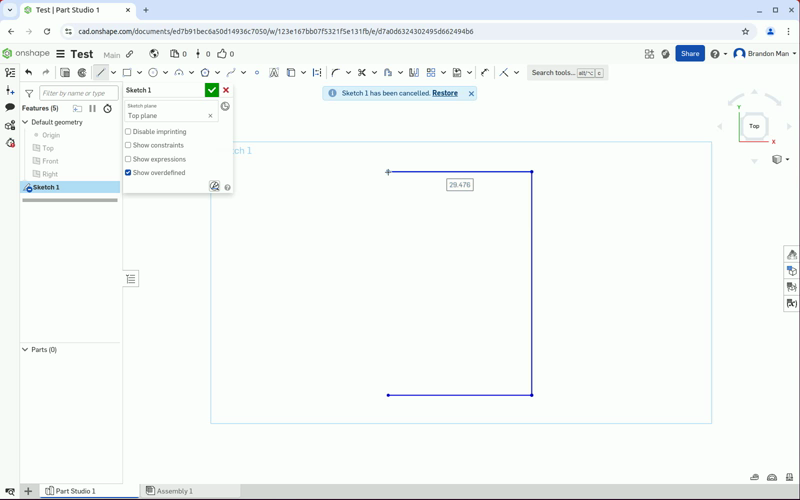
mouse_move(388, 395)
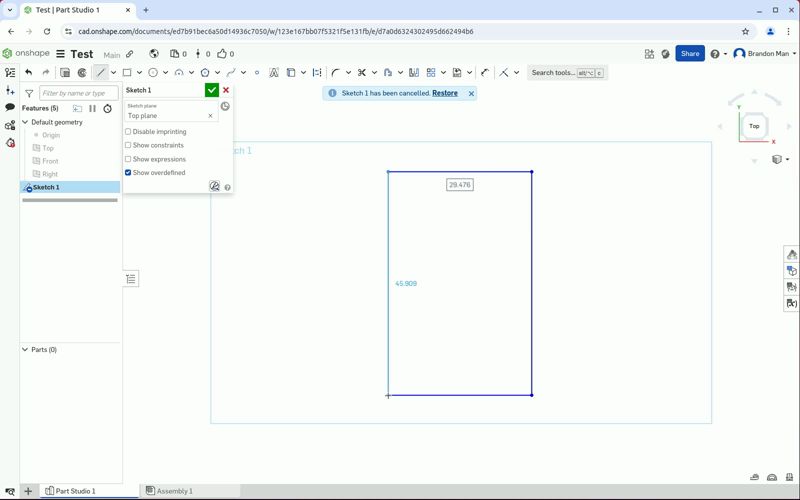
key_up(shift)
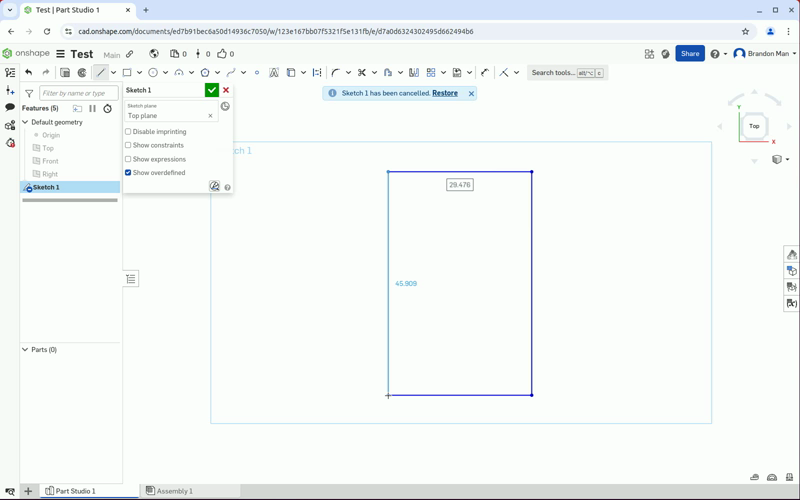
click(388, 395)
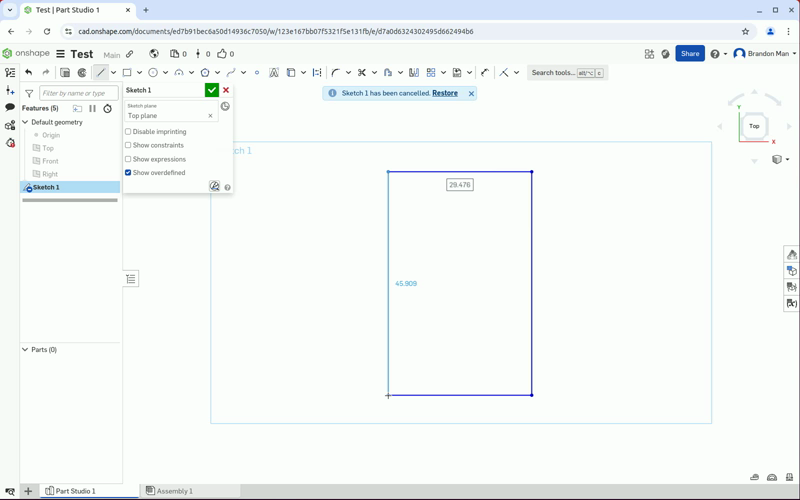
key(esc)
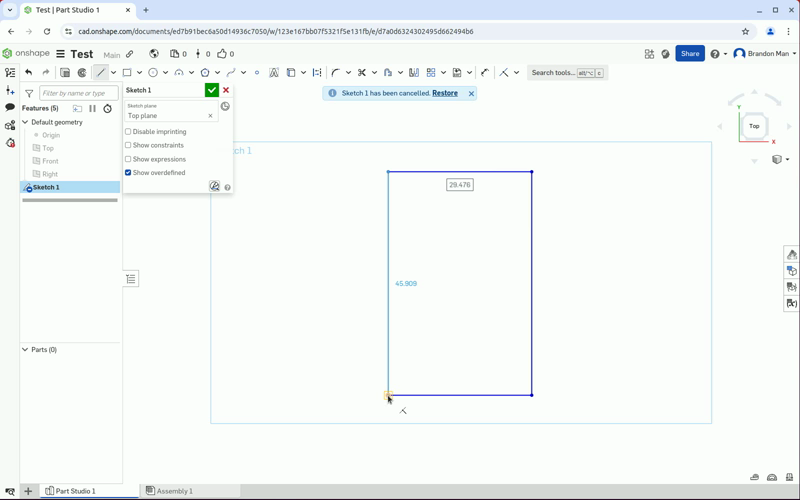
key(l)
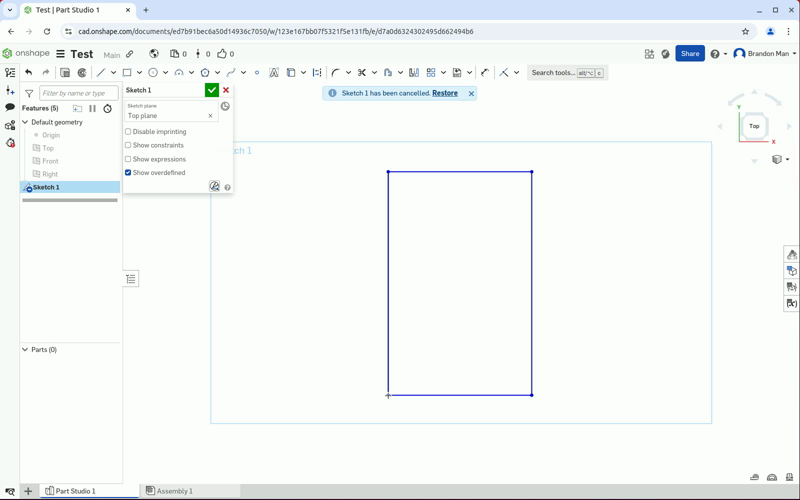
key_down(shift)
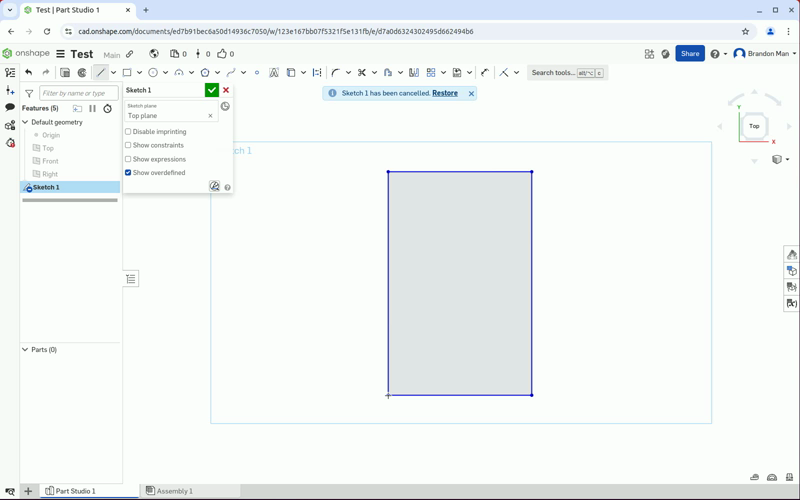
mouse_move(409, 374)
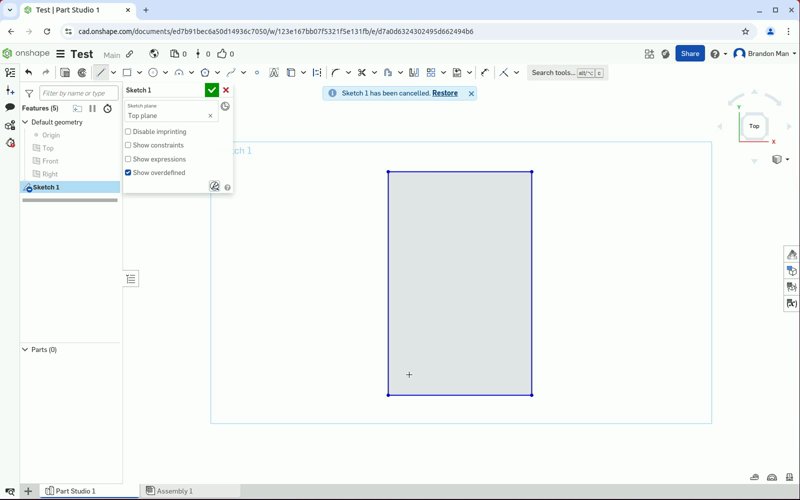
click(409, 374)
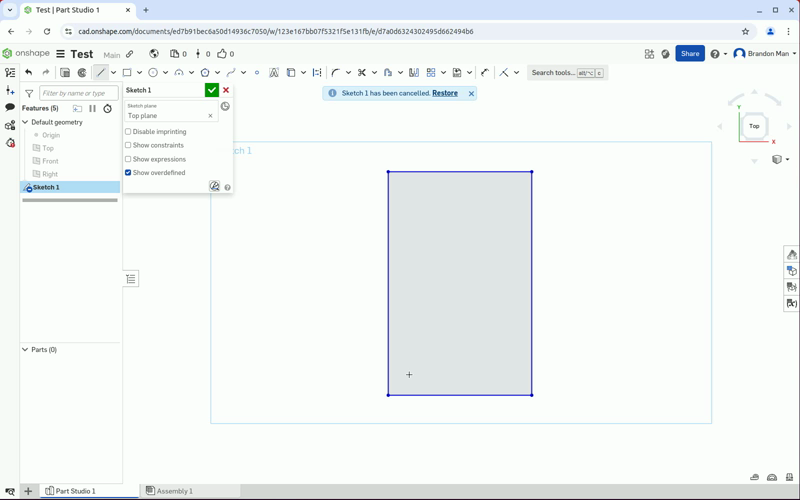
key_up(shift)
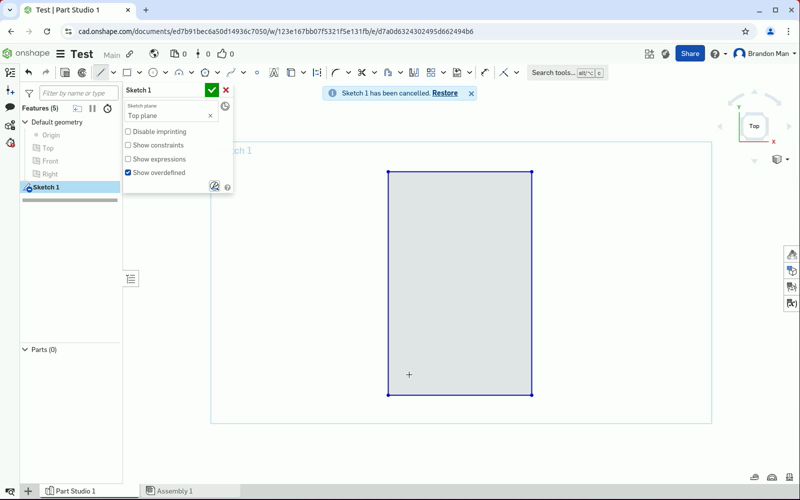
key_down(shift)
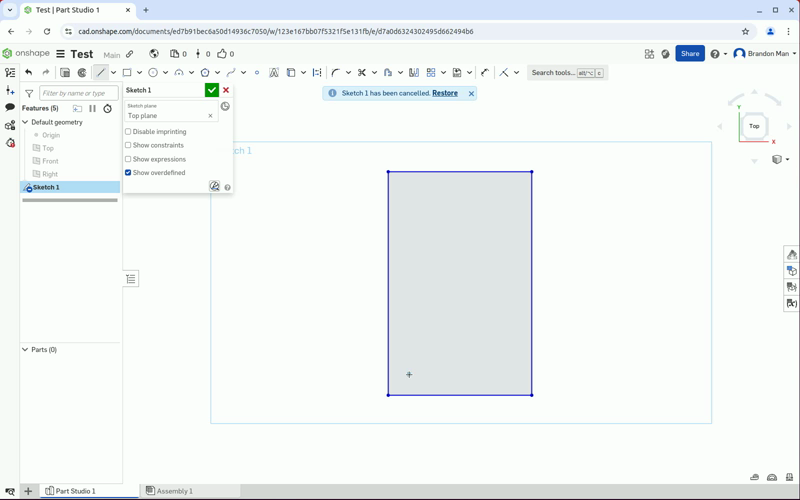
mouse_move(513, 374)
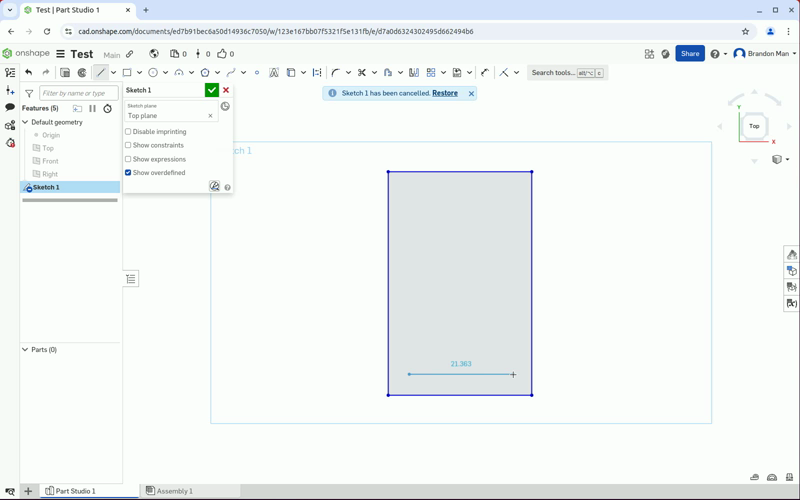
click(513, 374)
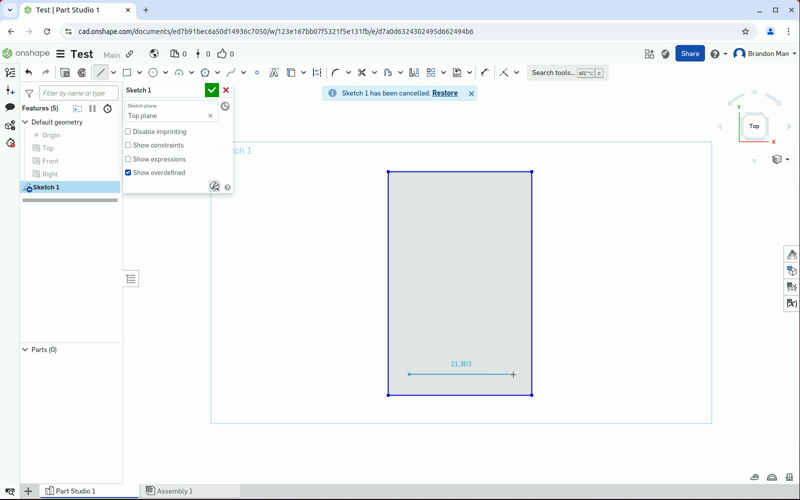
key_up(shift)
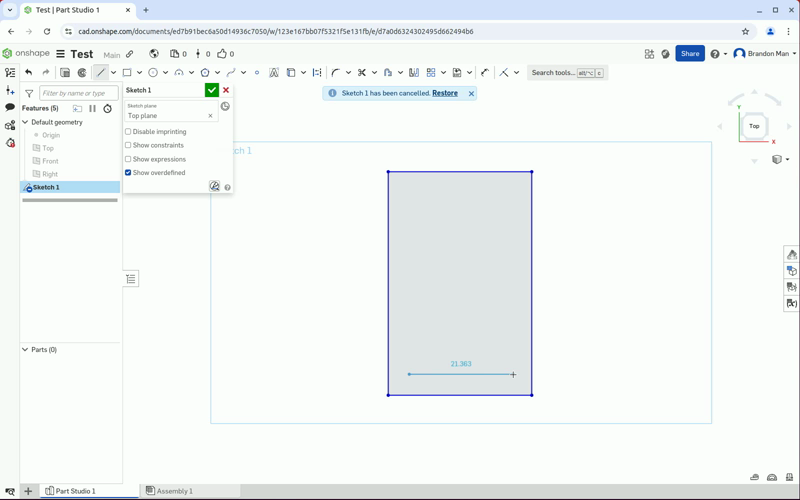
key_down(shift)
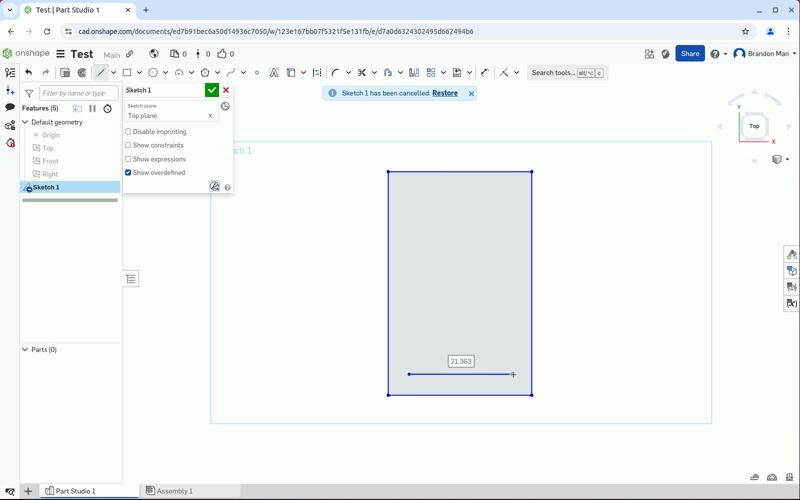
mouse_move(513, 192)
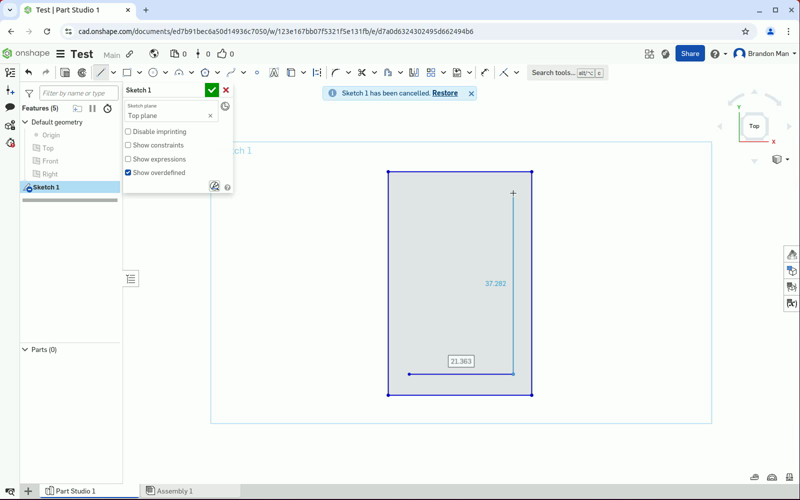
click(513, 192)
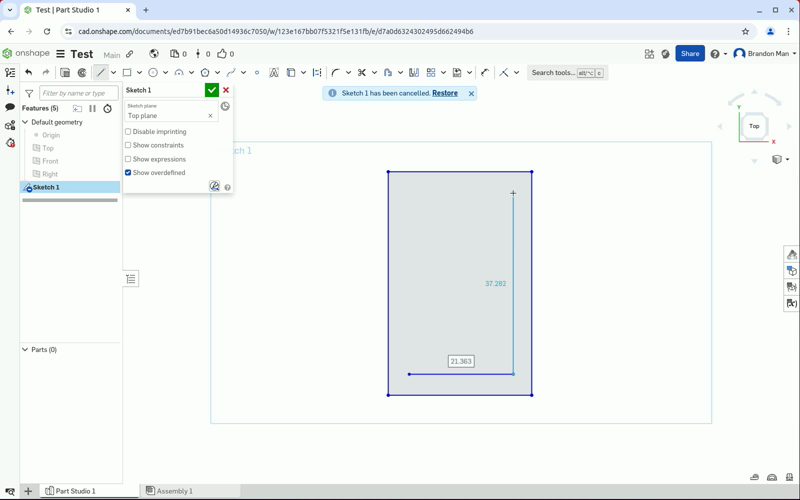
key_up(shift)
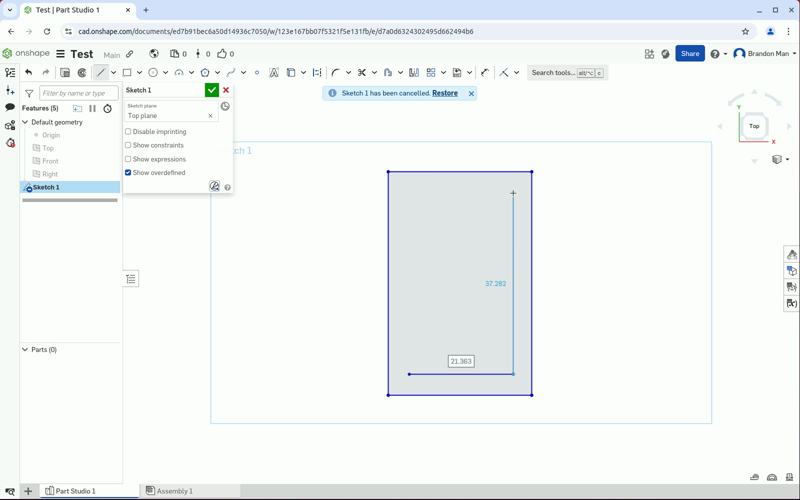
key_down(shift)
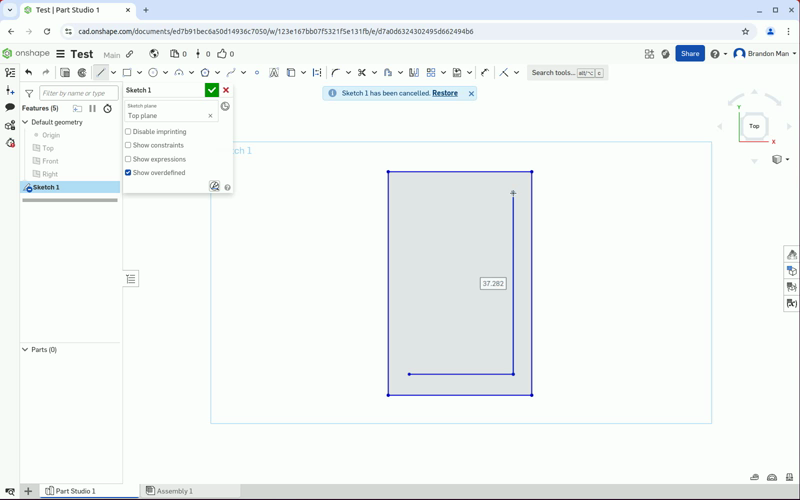
mouse_move(409, 192)
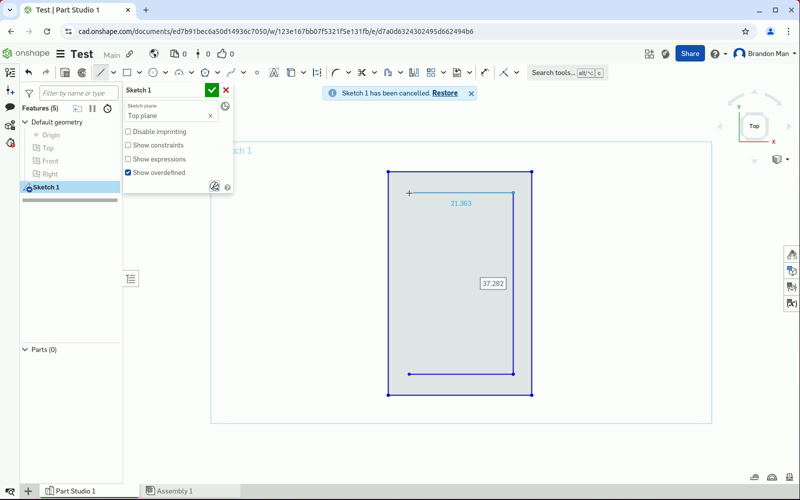
click(409, 192)
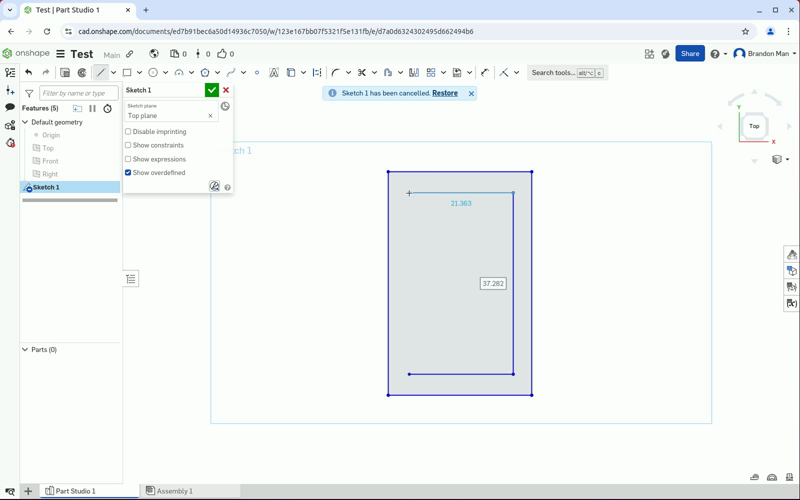
key_up(shift)
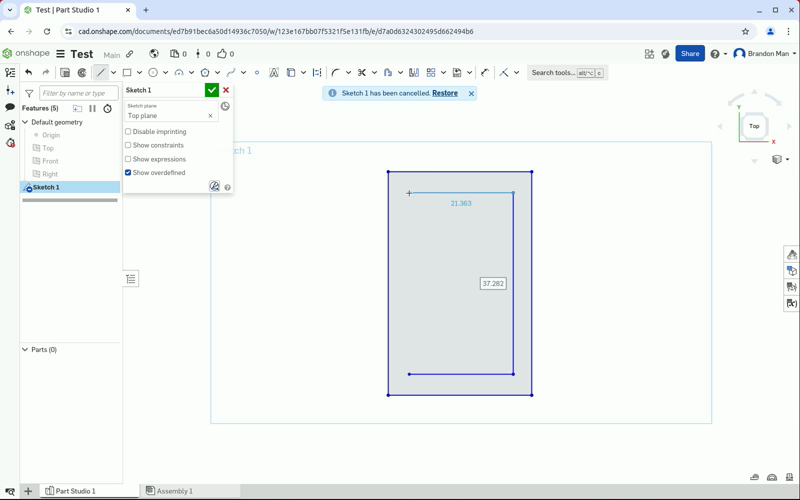
key_down(shift)
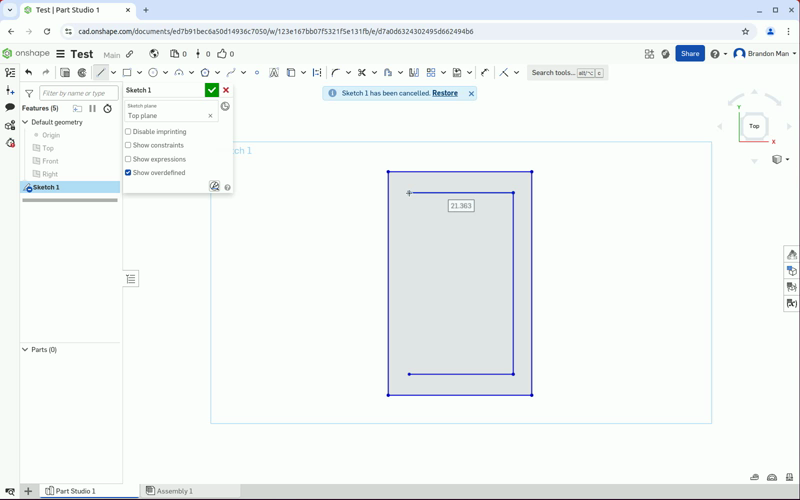
mouse_move(409, 374)
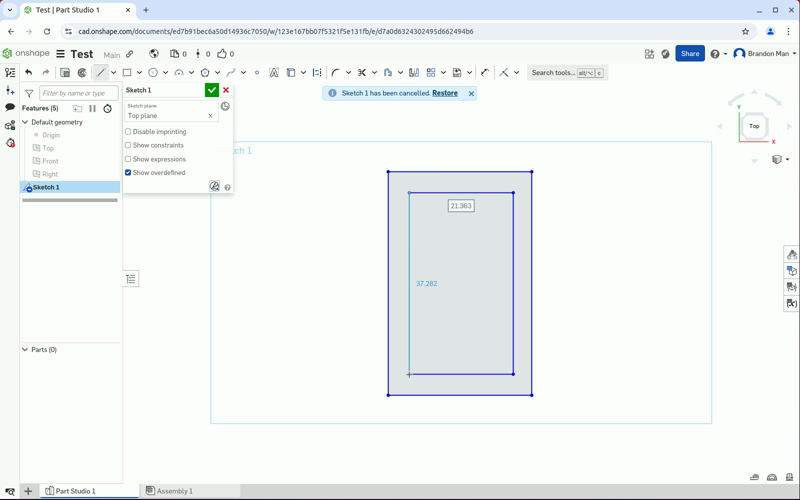
key_up(shift)
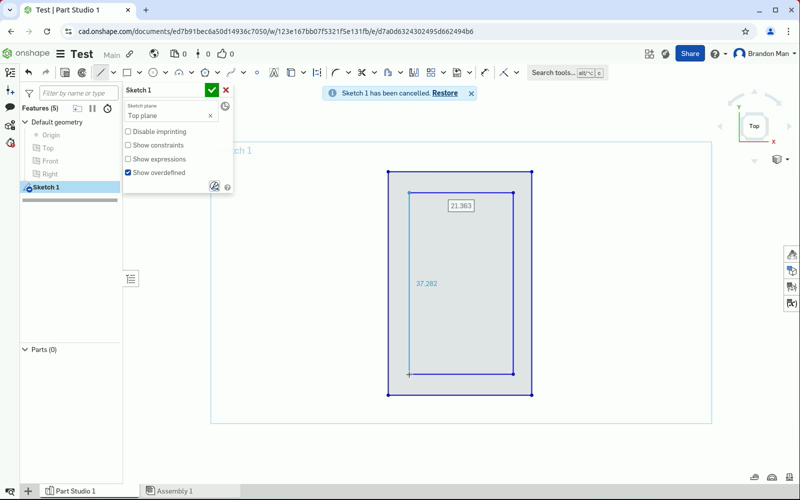
click(409, 374)
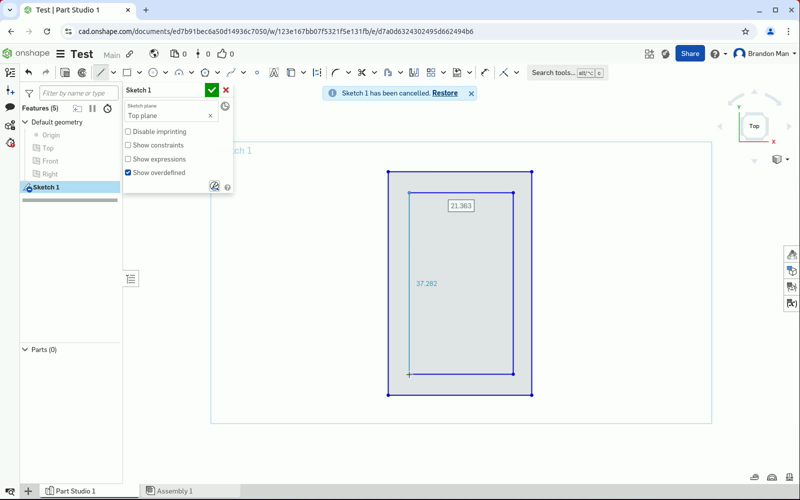
key(esc)
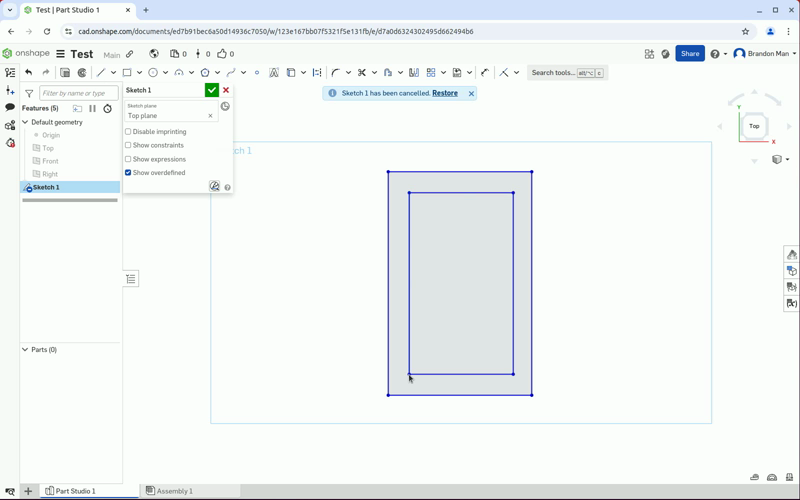
mouse_move(398, 221)
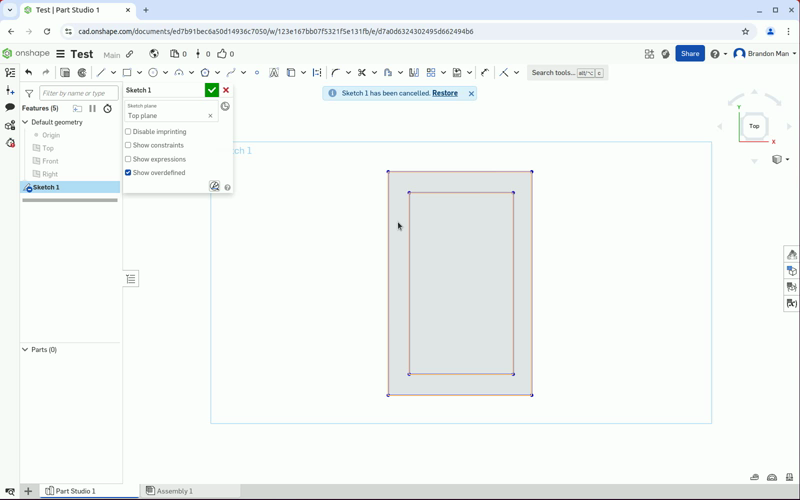
click(398, 221)
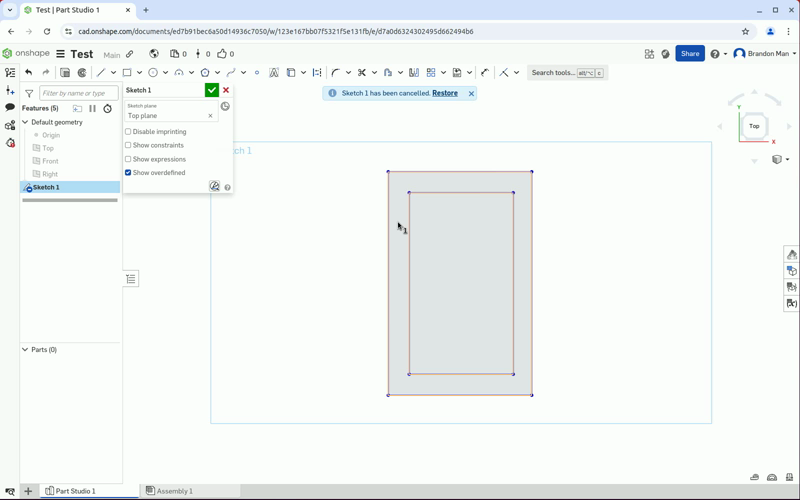
mouse_move(73, 352)
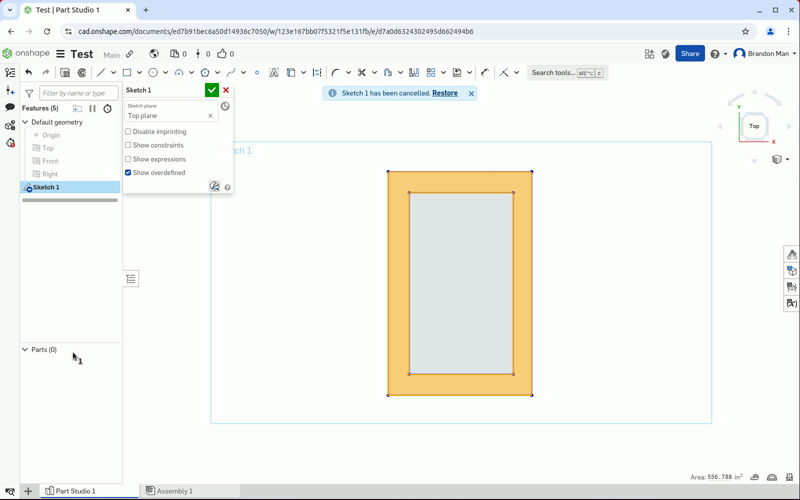
key(shift+y)
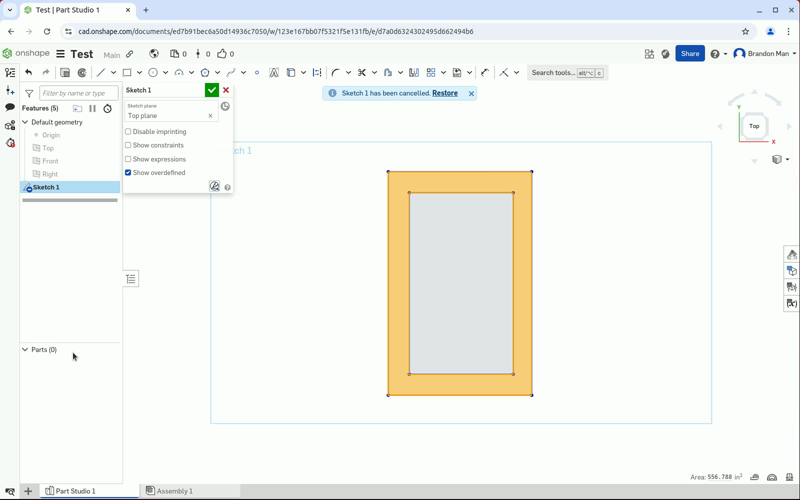
key(shift+e)
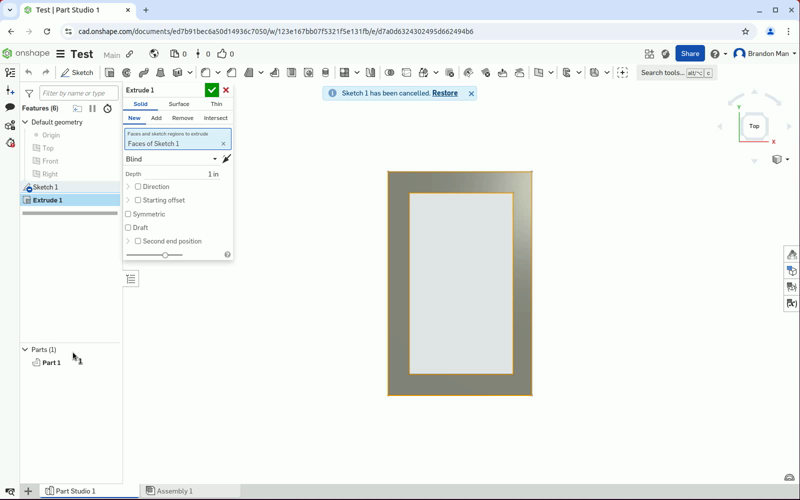
mouse_move(143, 106)
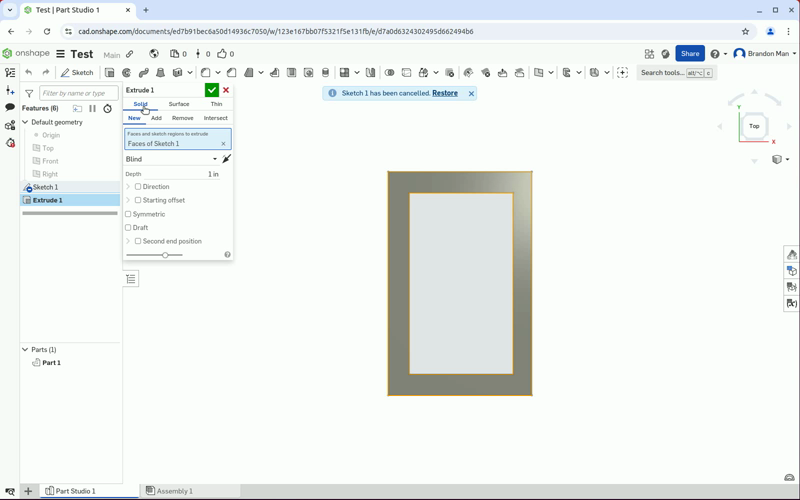
click(143, 106)
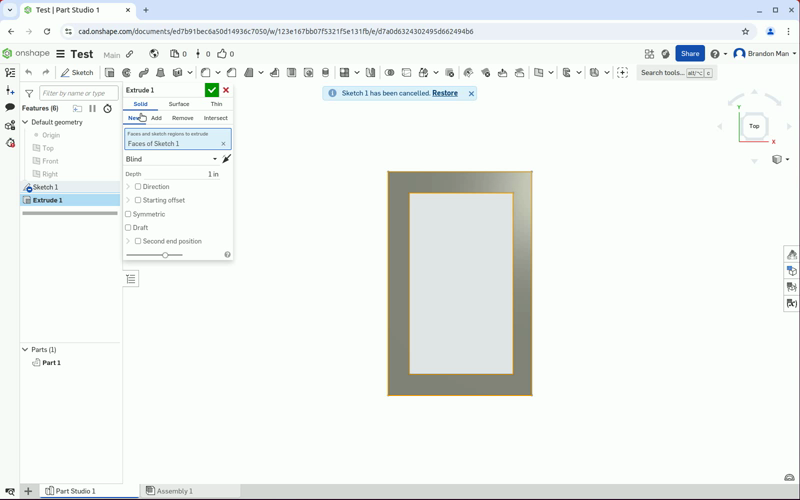
mouse_move(137, 120)
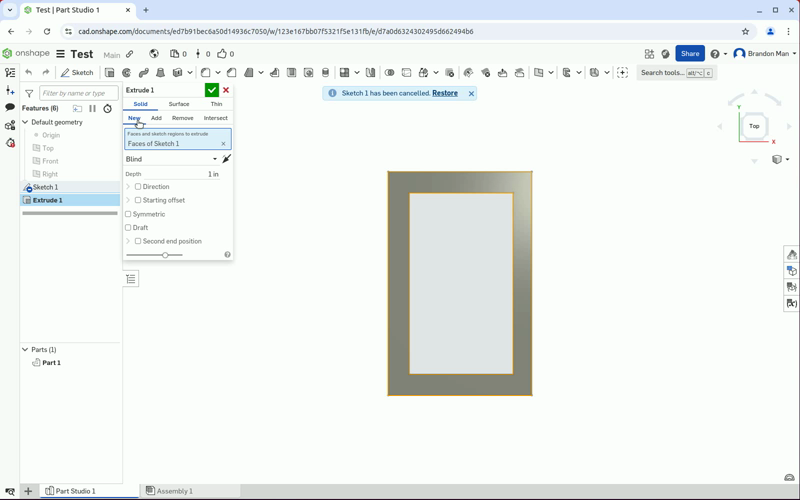
click(137, 120)
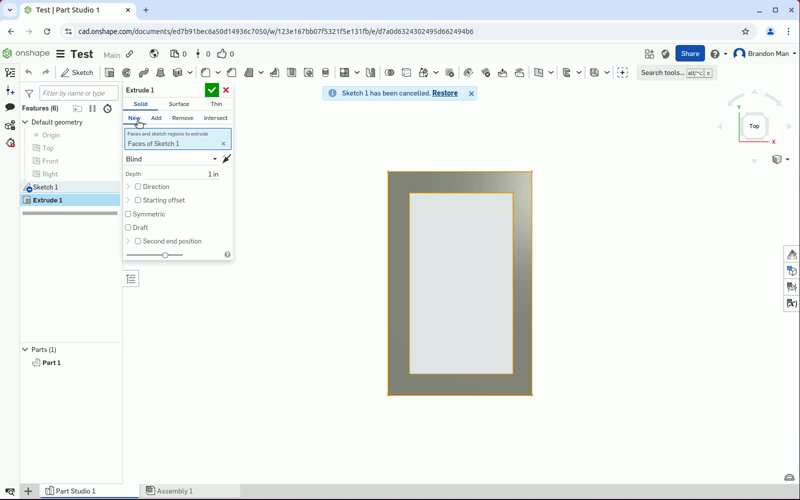
key(tab, 4)
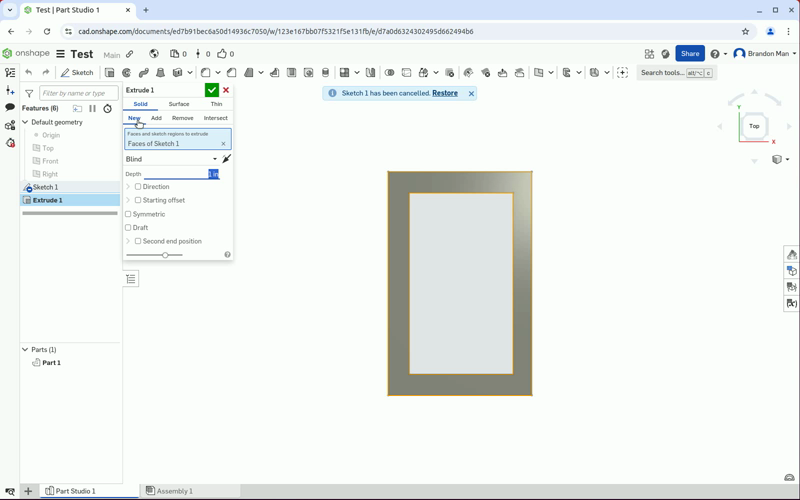
text(1.926)
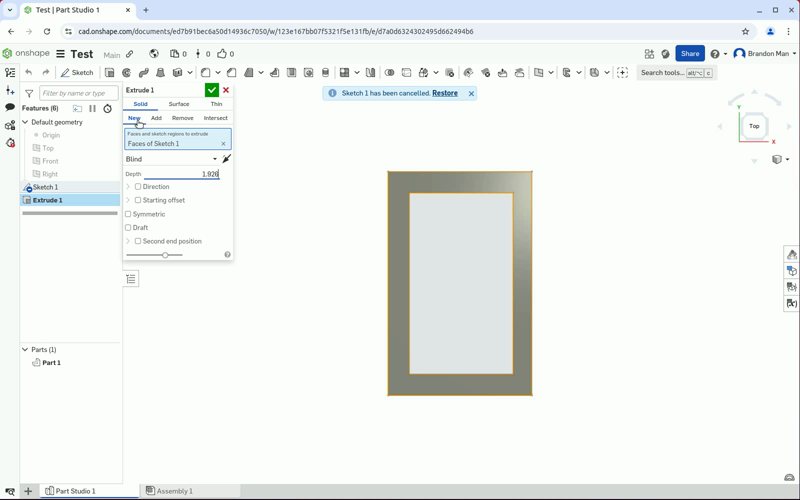
key(enter)
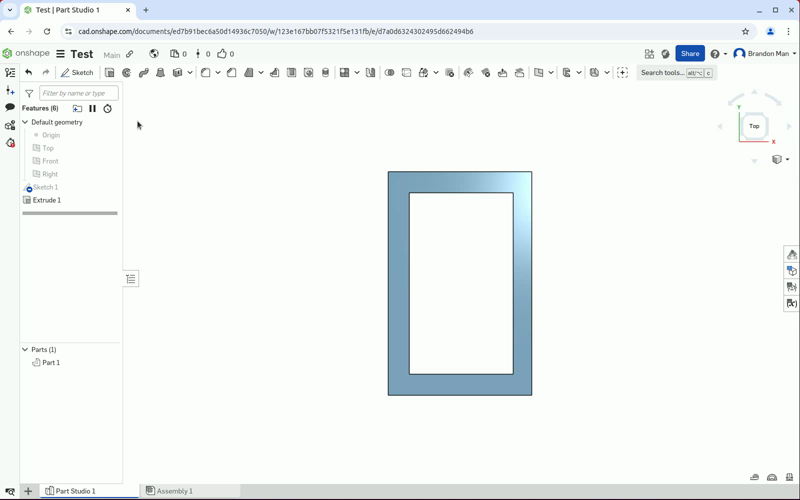
key(shift+h)
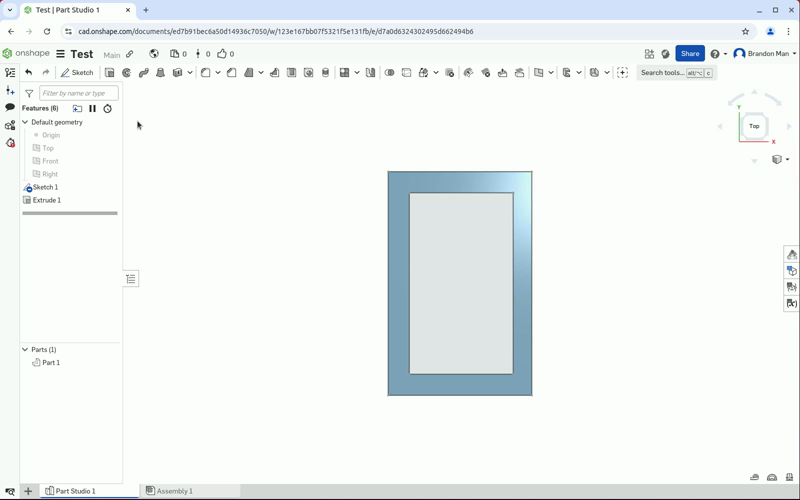
key(shift+h)
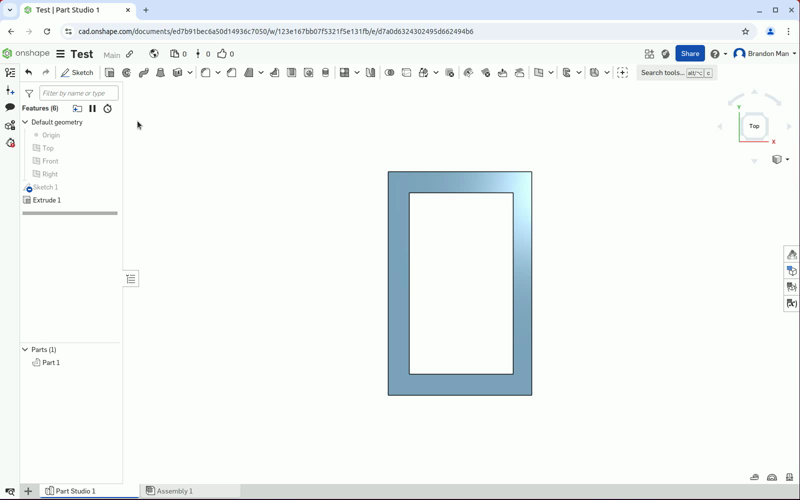
mouse_move(73, 189)
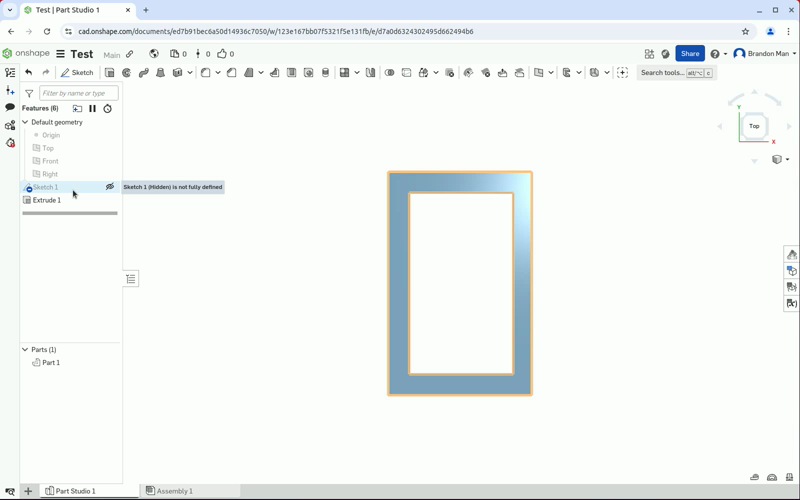
click(73, 189)
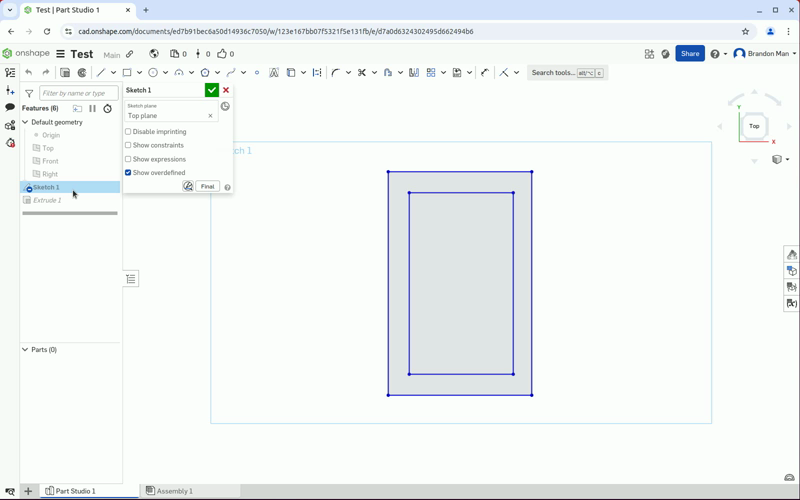
mouse_move(229, 92)
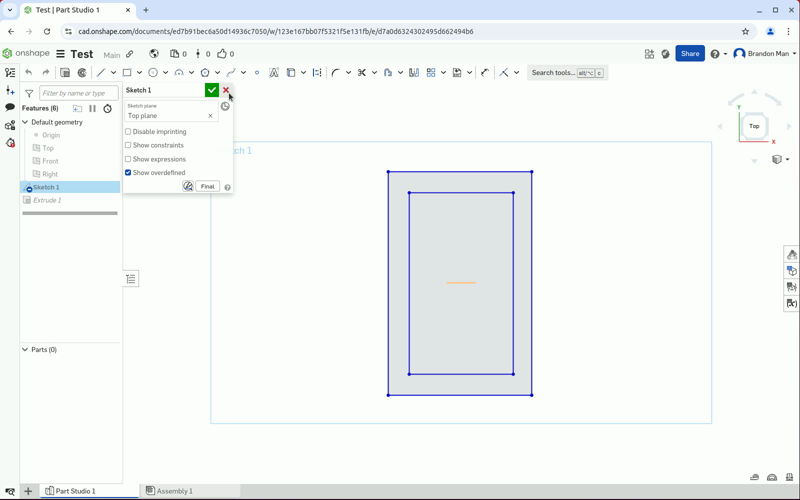
click(229, 92)
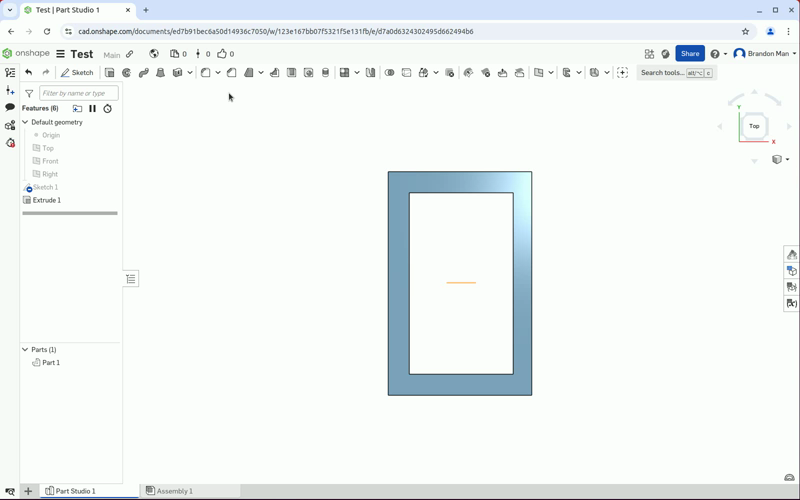
mouse_move(541, 75)
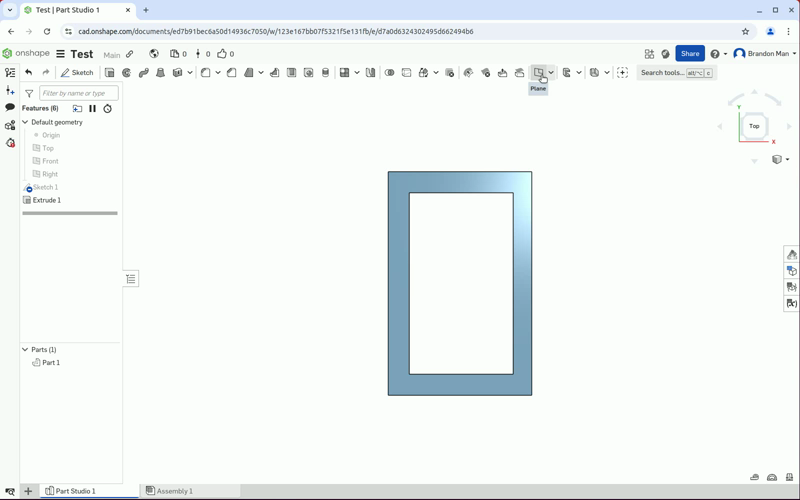
click(541, 75)
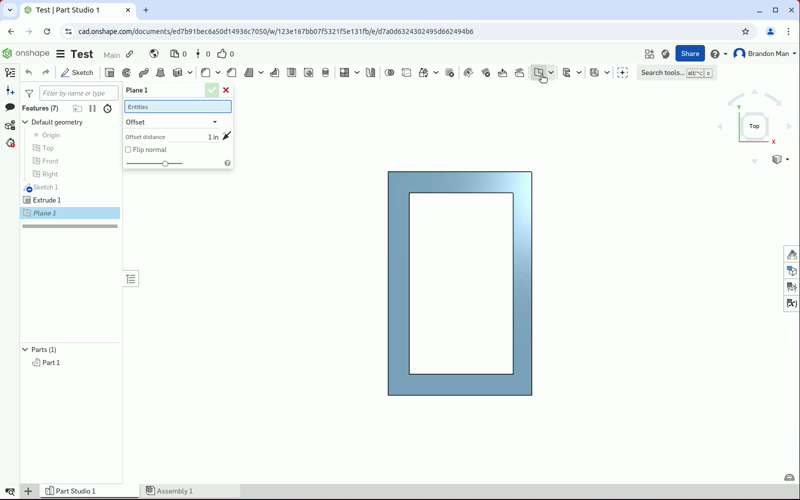
mouse_move(73, 150)
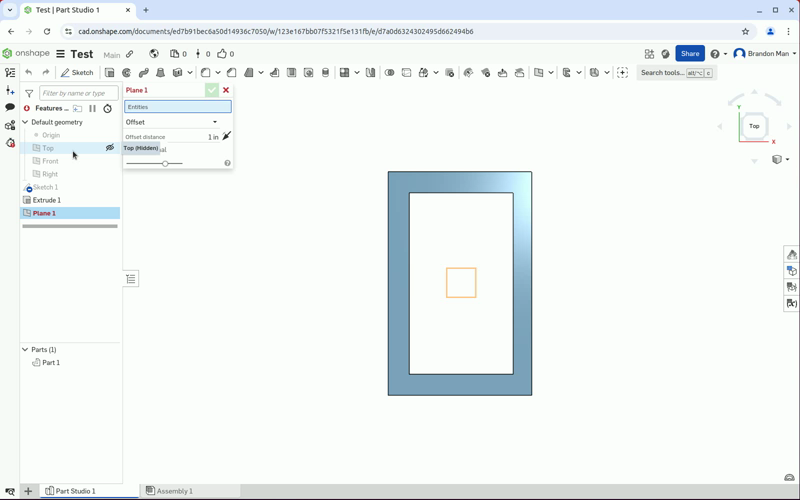
click(73, 150)
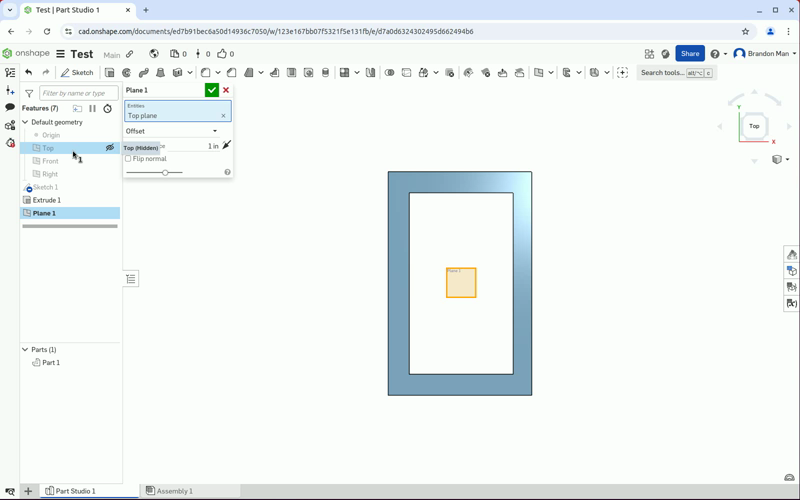
key(tab, 2)
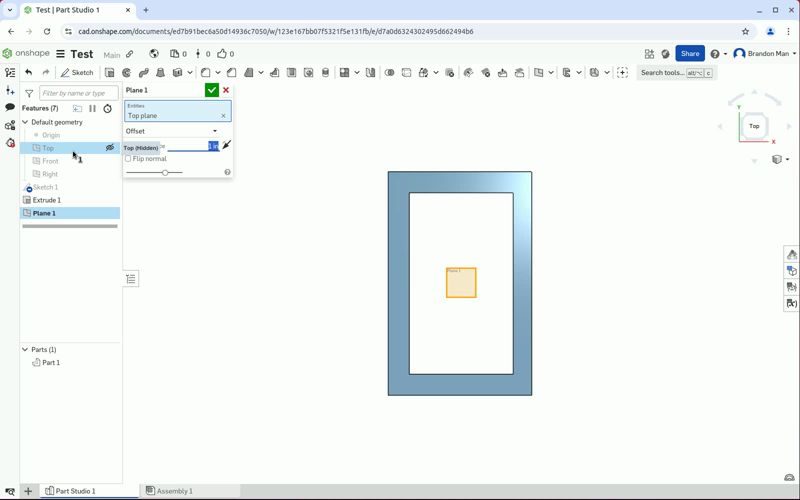
text(1.91)
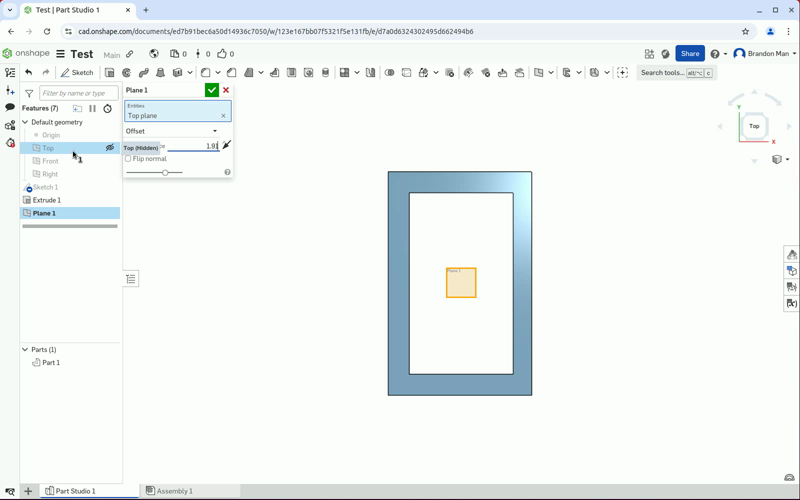
key(enter, 2)
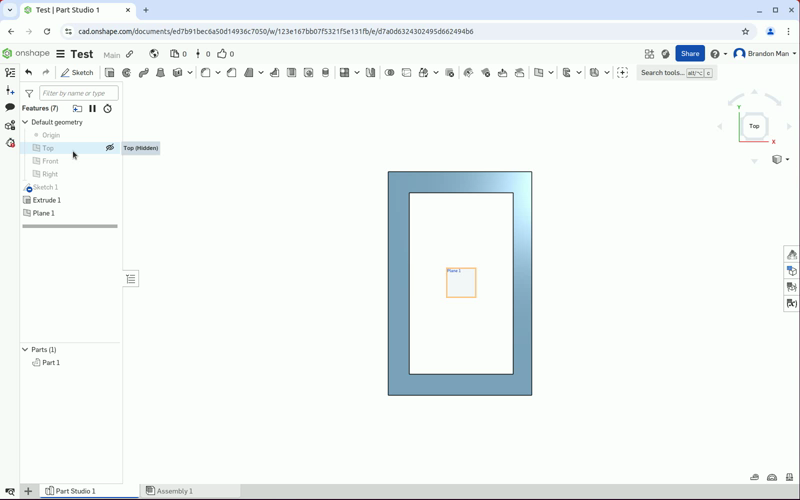
key(shift+s)
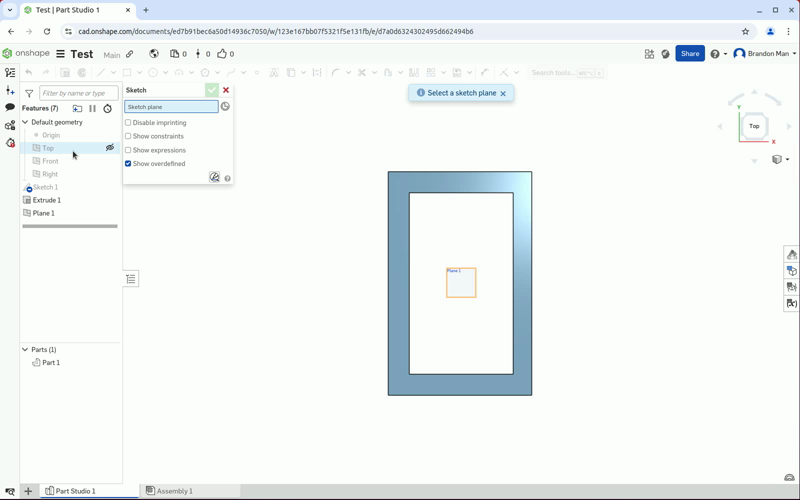
mouse_move(73, 215)
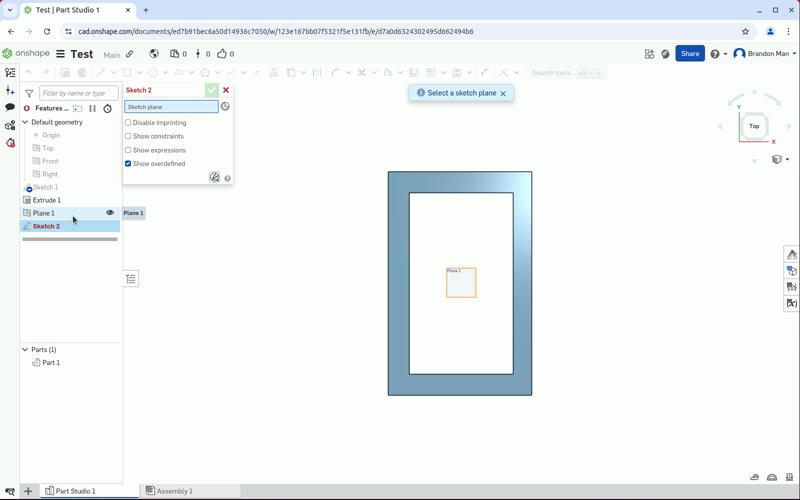
click(73, 215)
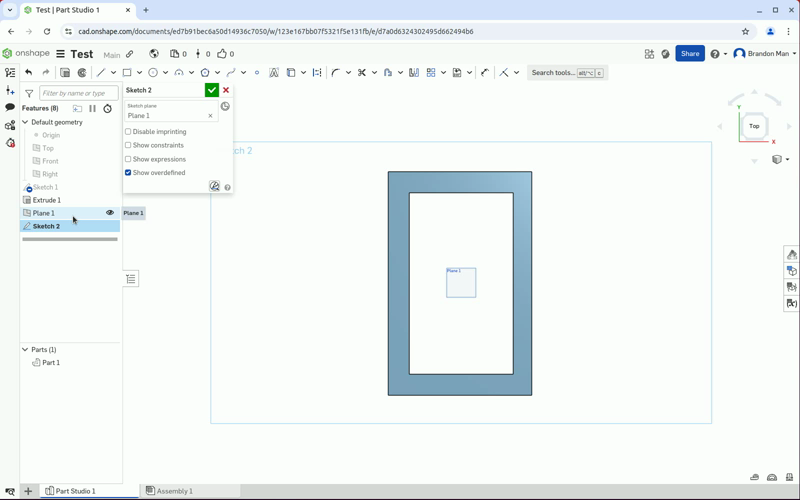
mouse_move(73, 352)
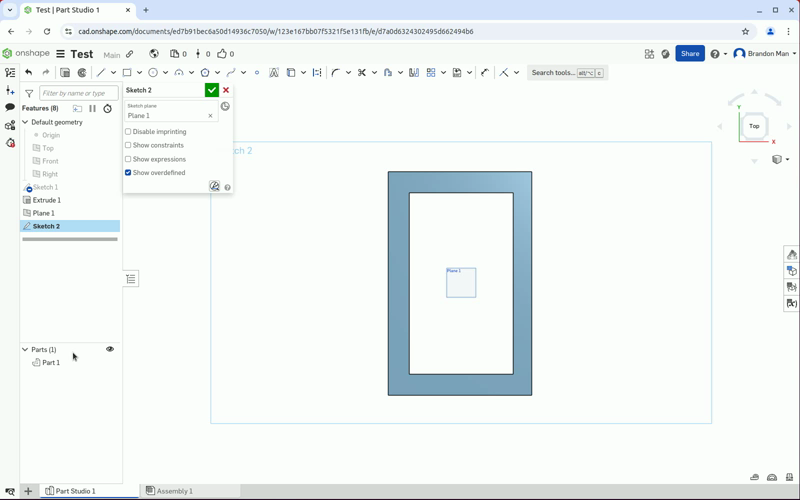
key(y)
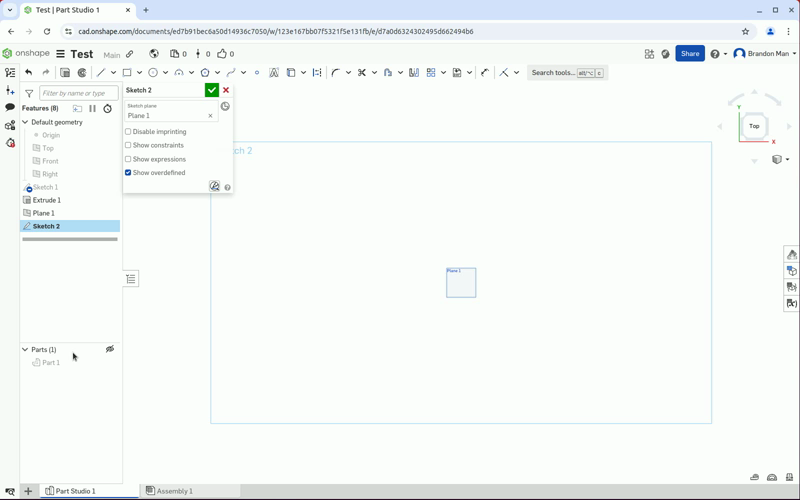
key(l)
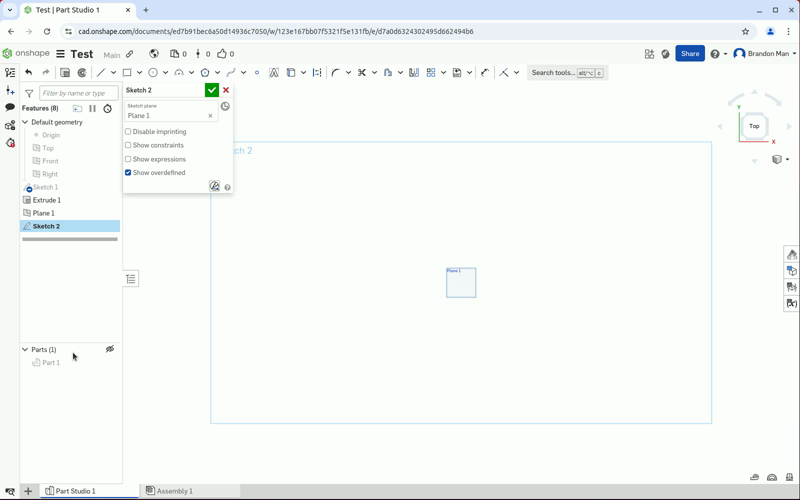
key_down(shift)
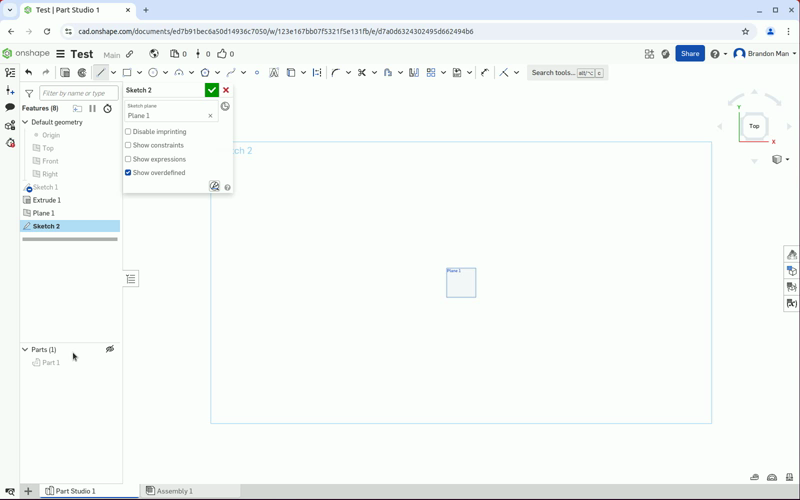
mouse_move(396, 387)
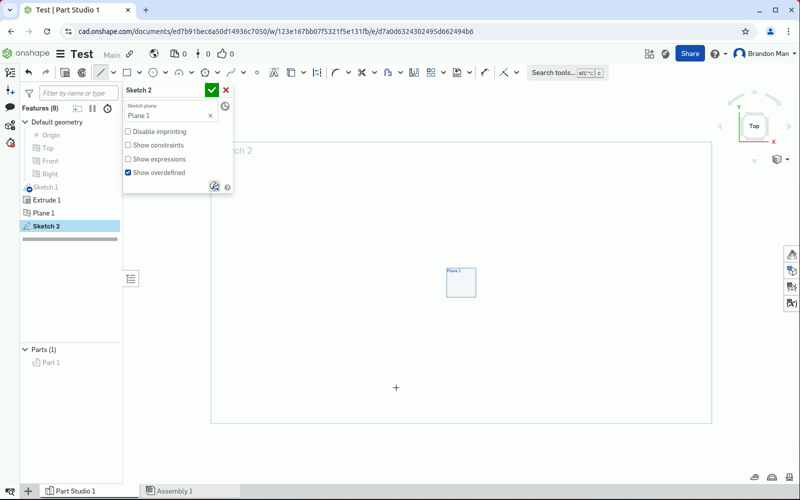
click(396, 387)
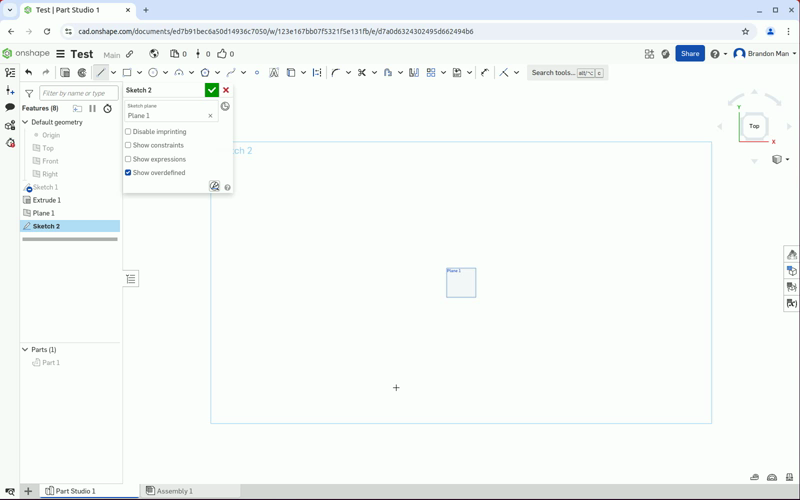
key_up(shift)
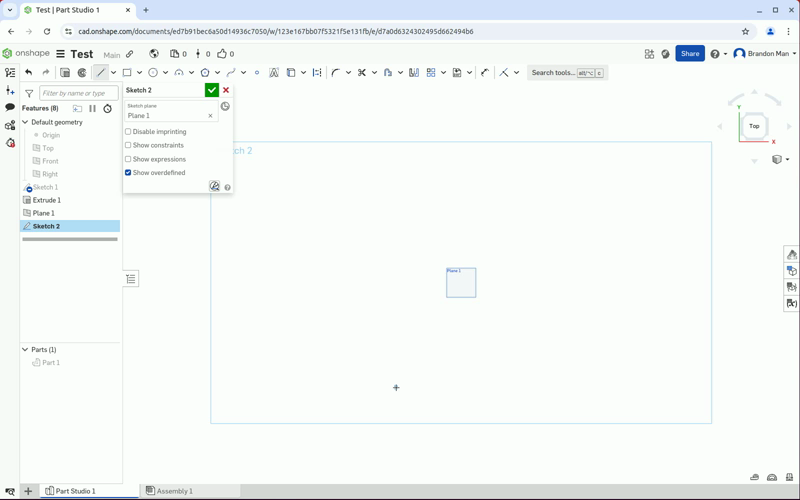
key_down(shift)
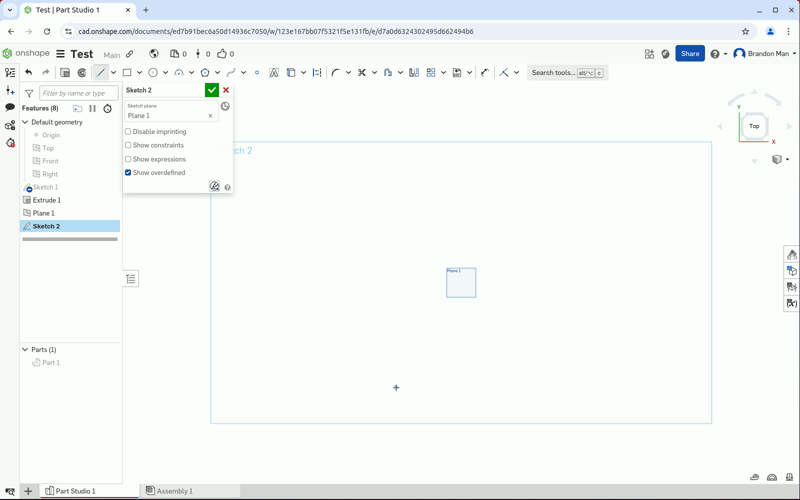
mouse_move(525, 387)
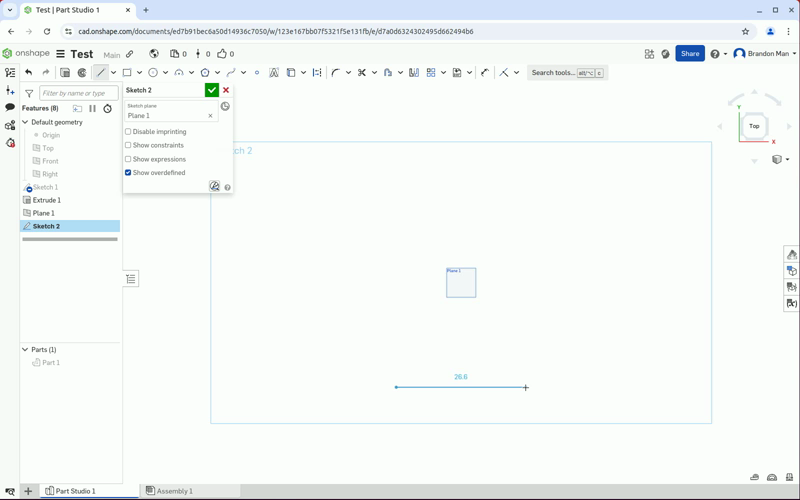
click(525, 387)
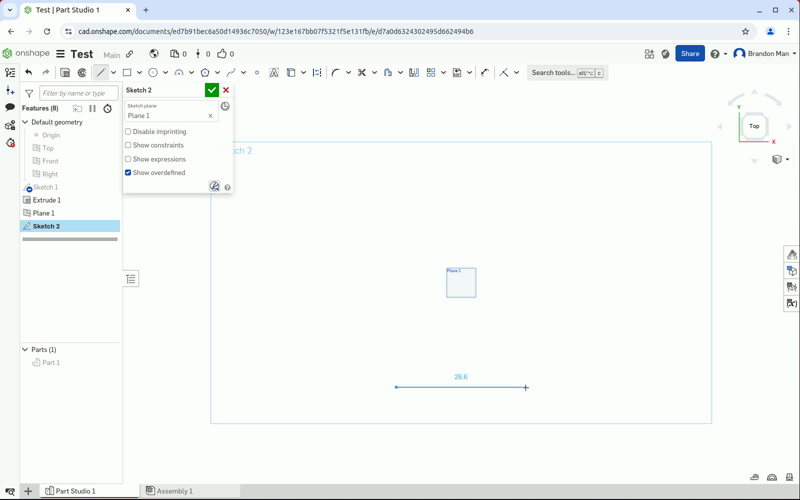
key_up(shift)
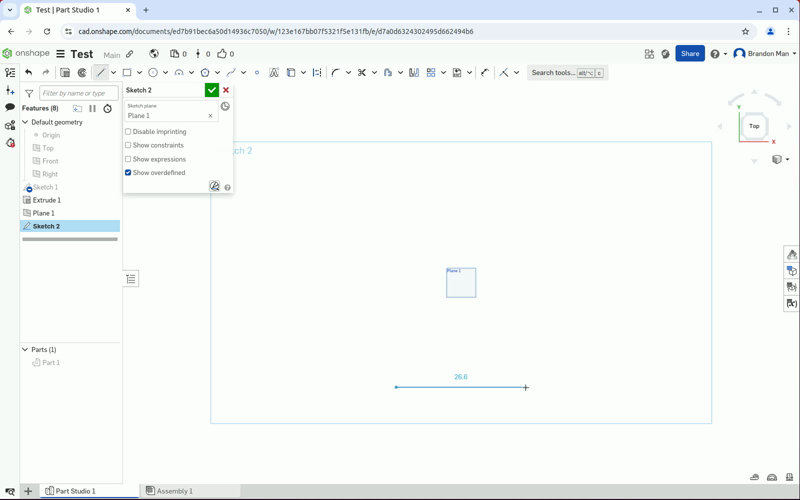
key_down(shift)
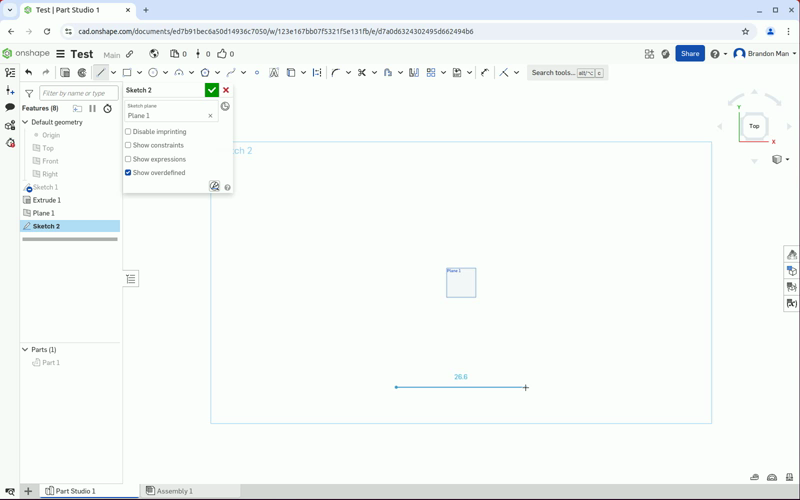
mouse_move(525, 178)
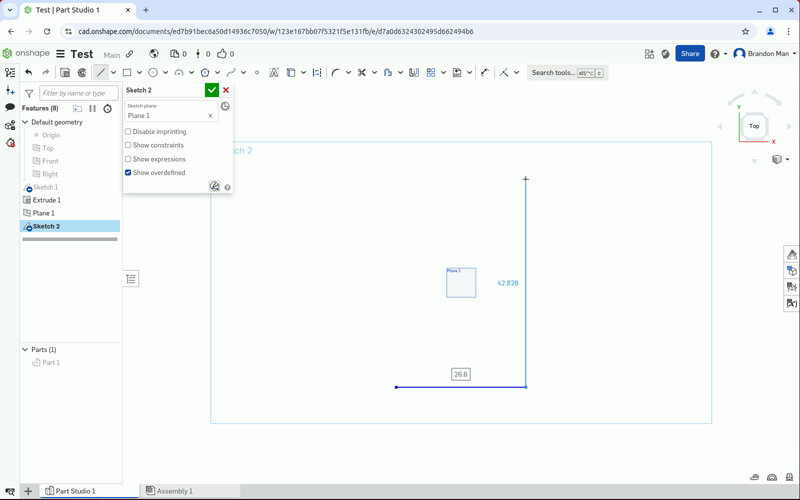
click(525, 178)
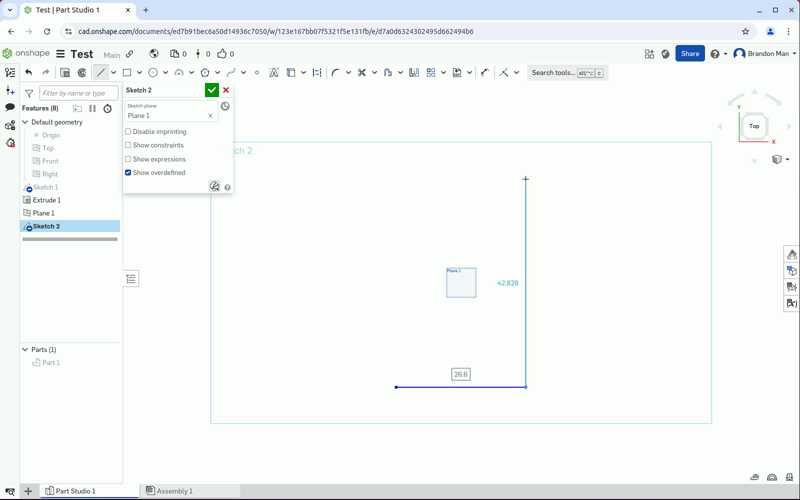
key_up(shift)
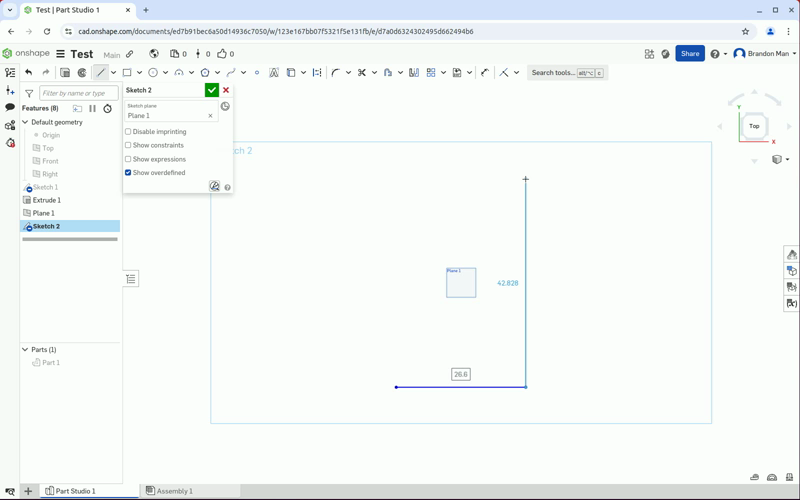
key_down(shift)
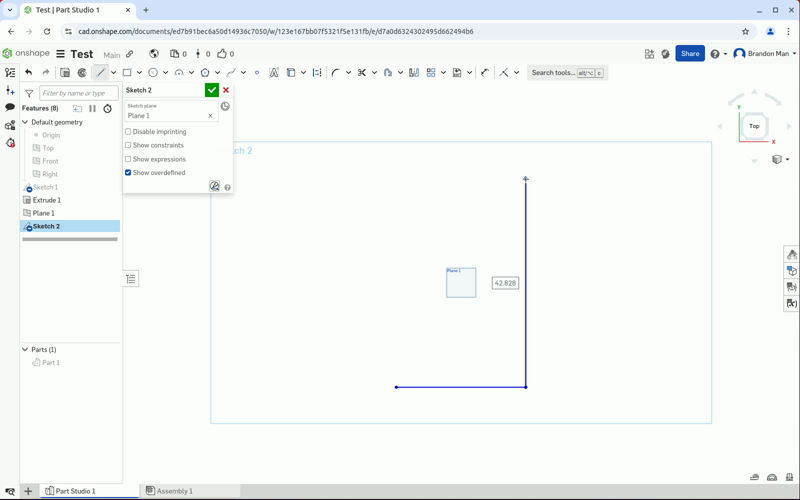
mouse_move(396, 178)
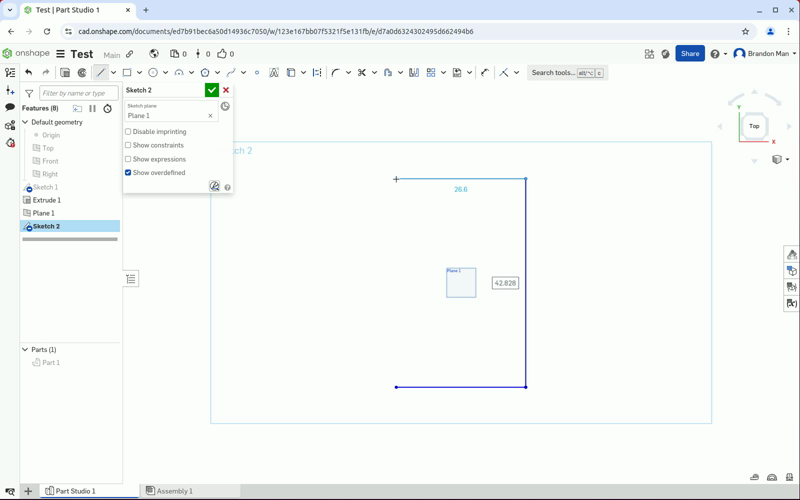
click(396, 178)
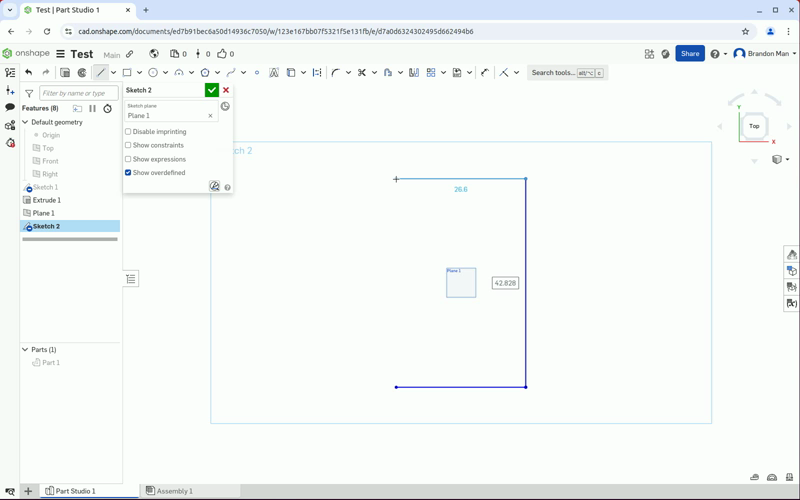
key_up(shift)
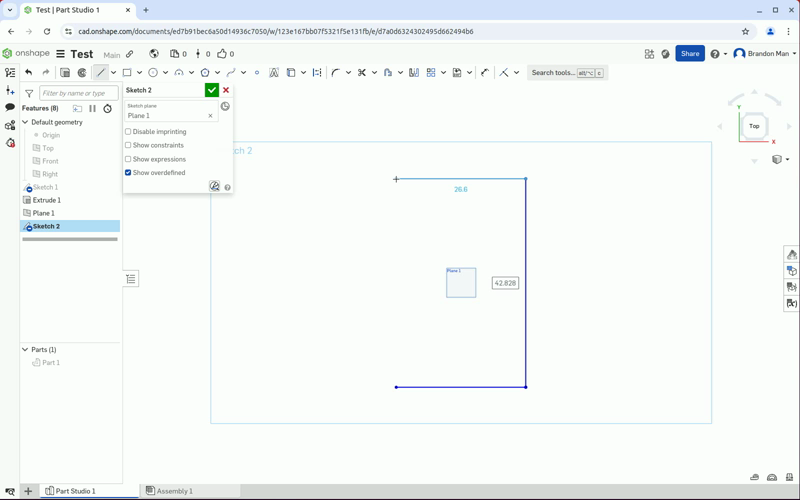
key_down(shift)
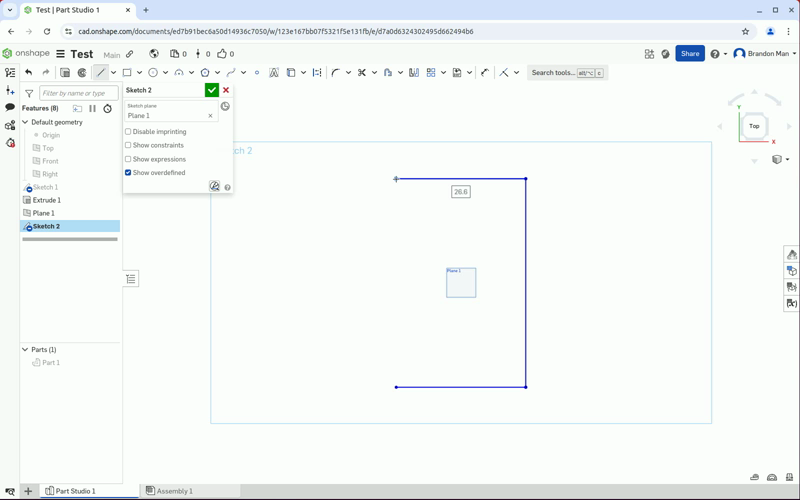
mouse_move(396, 387)
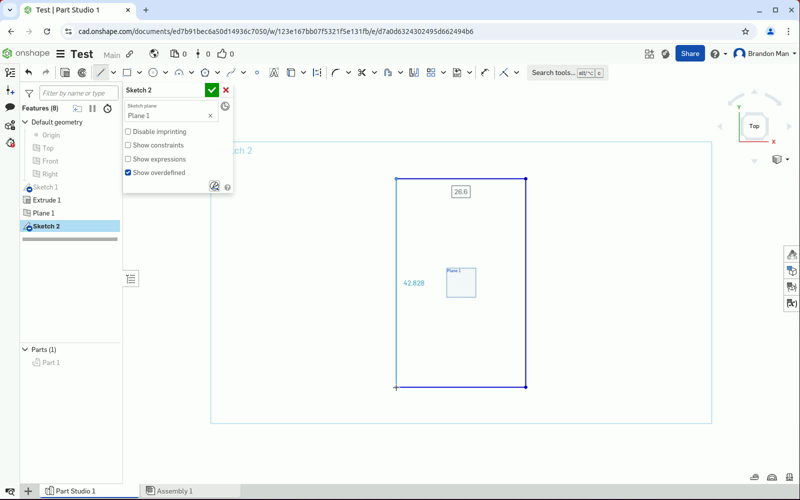
key_up(shift)
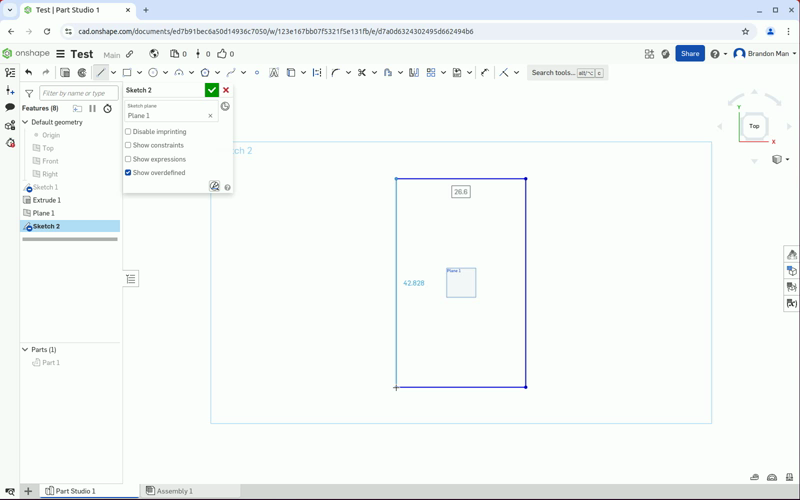
click(396, 387)
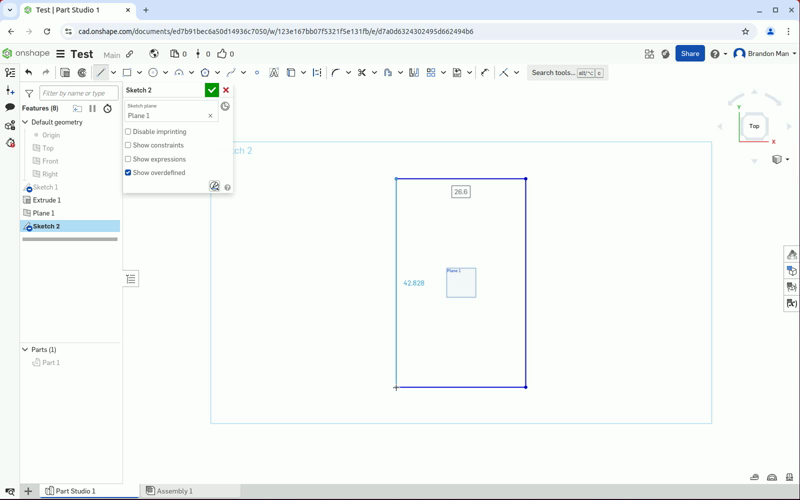
key(esc)
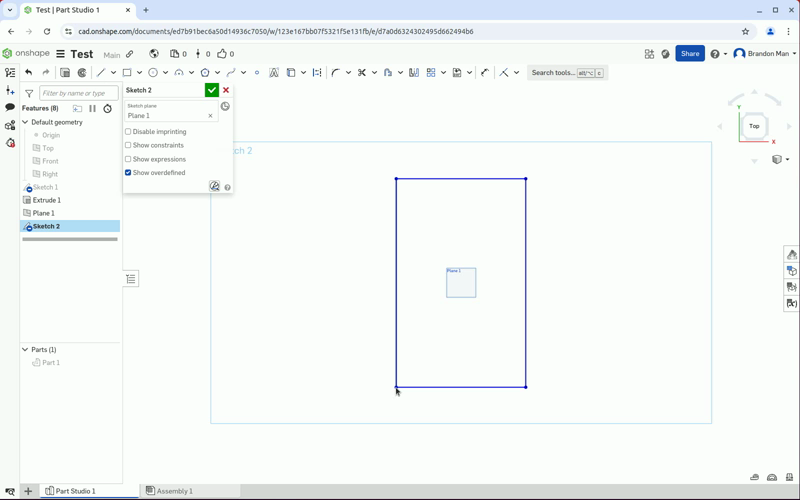
key(l)
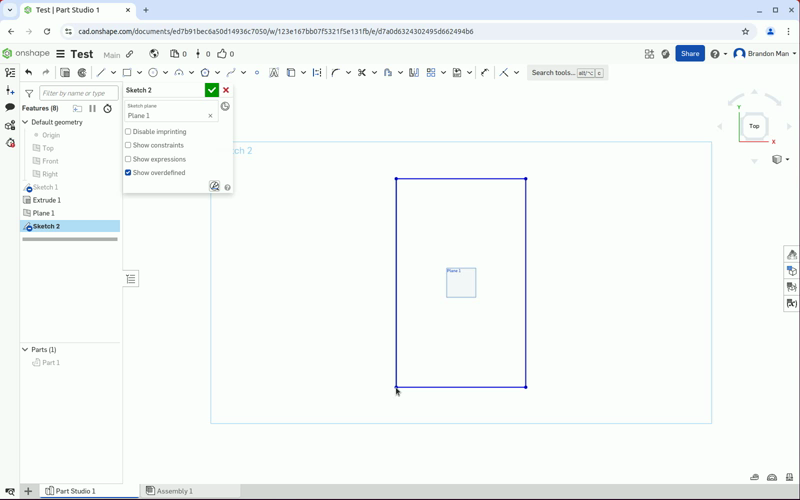
key_down(shift)
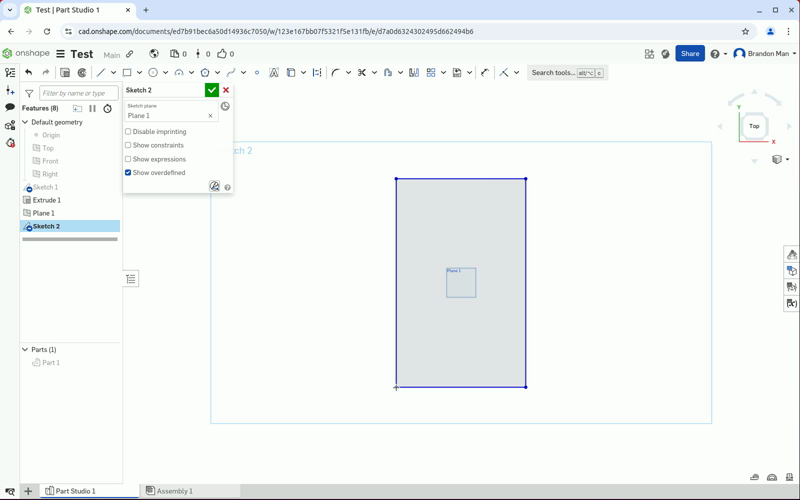
mouse_move(409, 374)
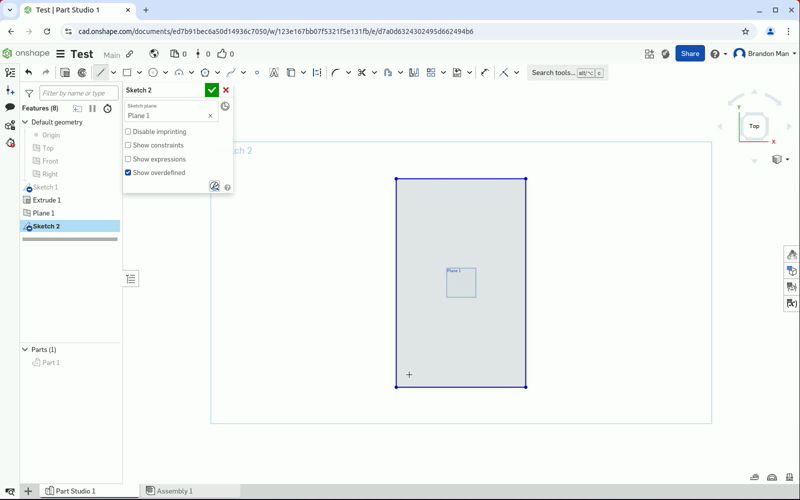
click(409, 374)
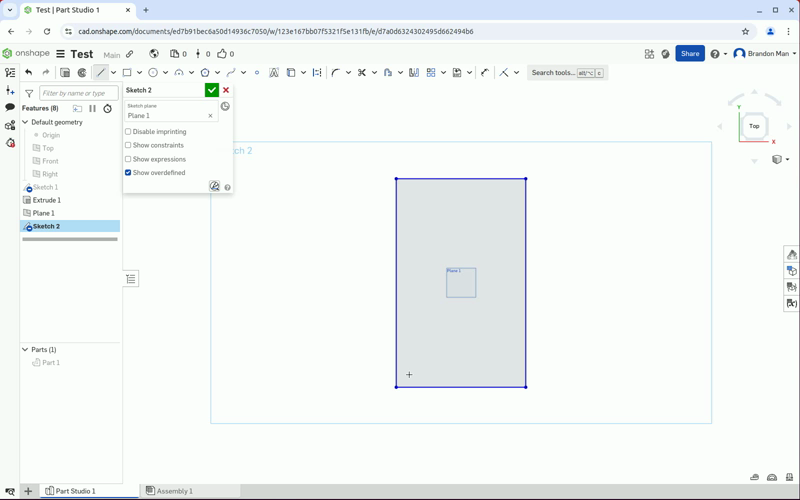
key_up(shift)
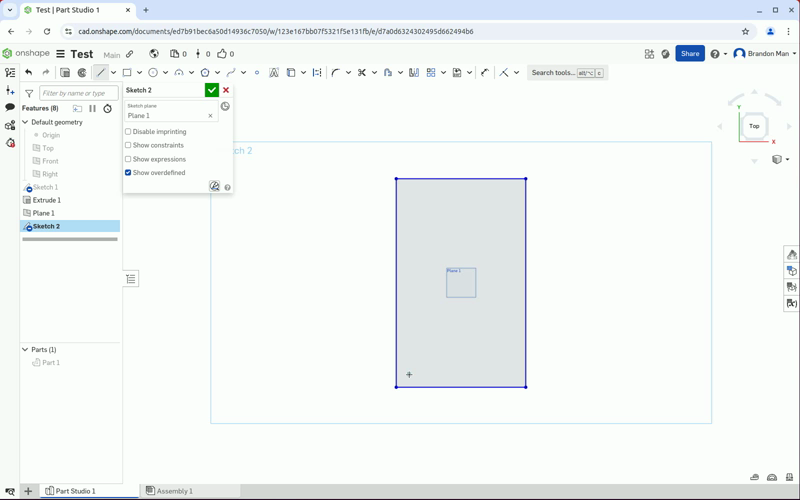
key_down(shift)
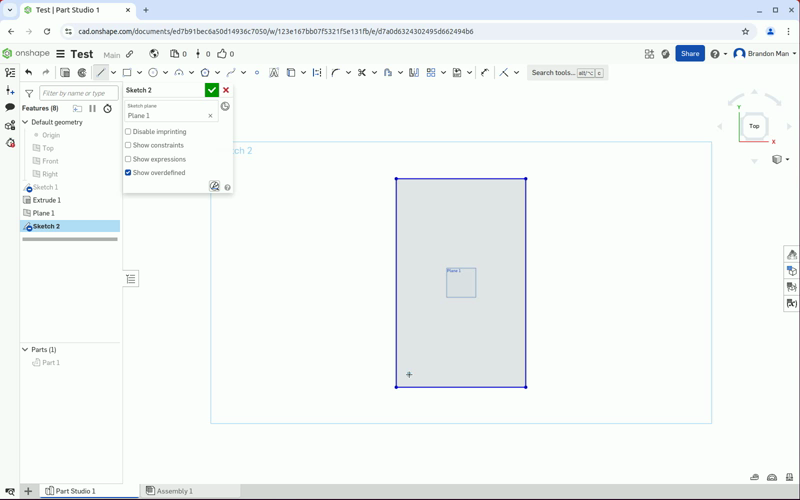
mouse_move(512, 374)
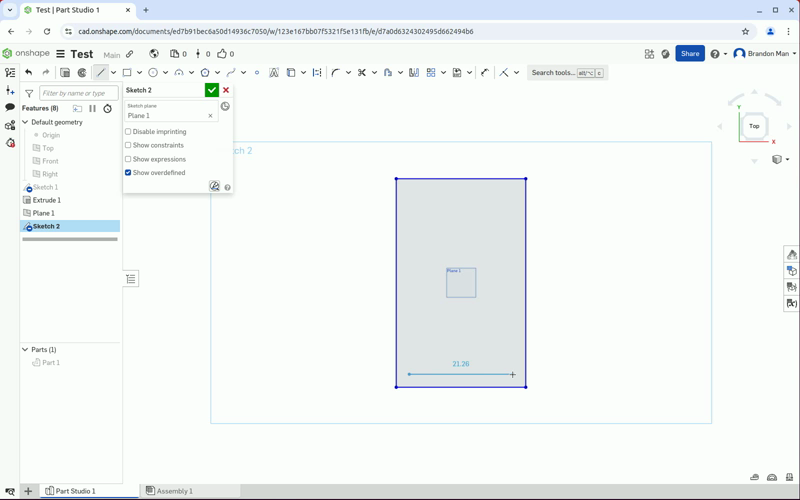
click(512, 374)
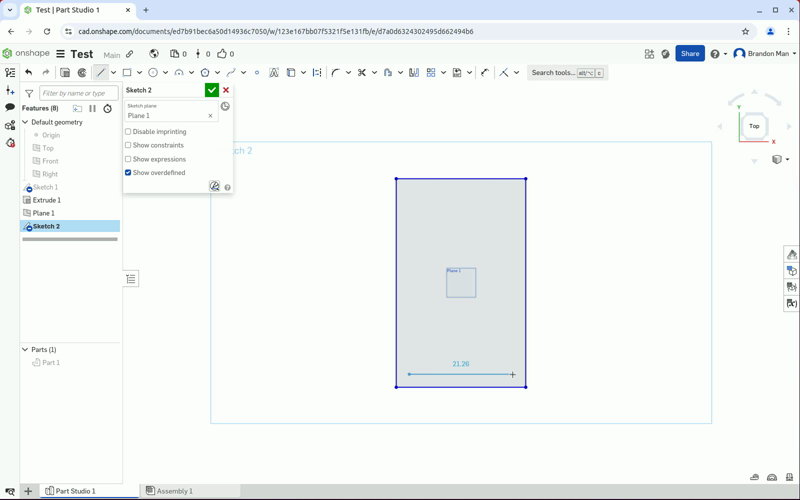
key_up(shift)
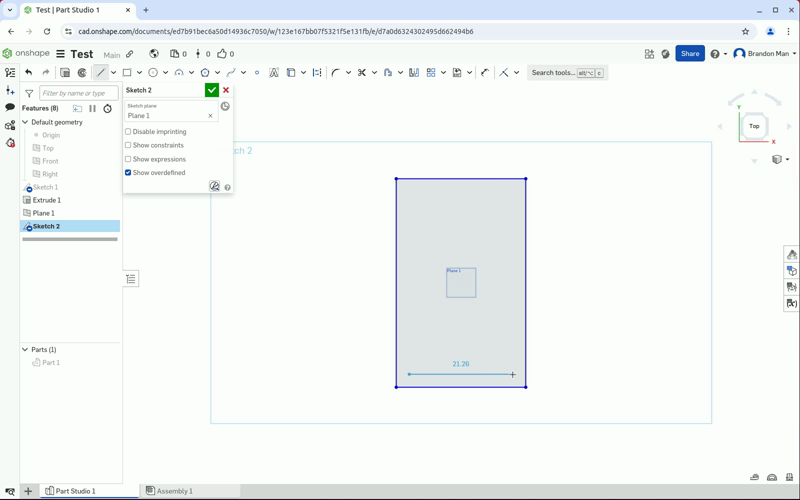
key_down(shift)
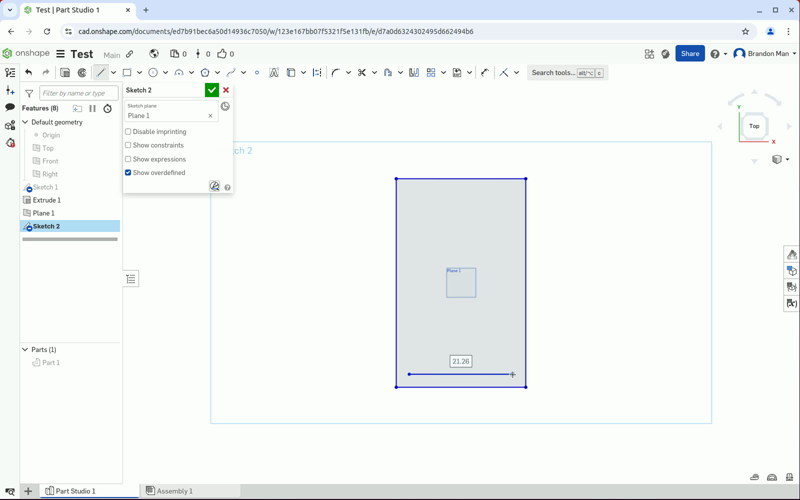
mouse_move(512, 191)
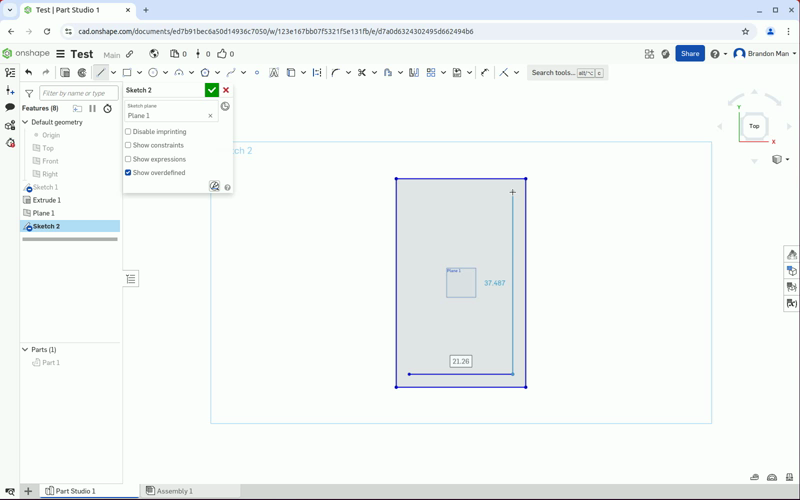
click(512, 191)
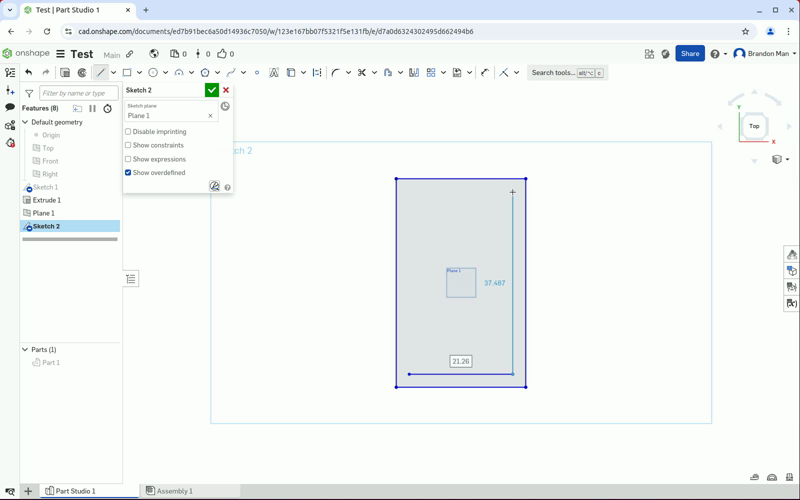
key_up(shift)
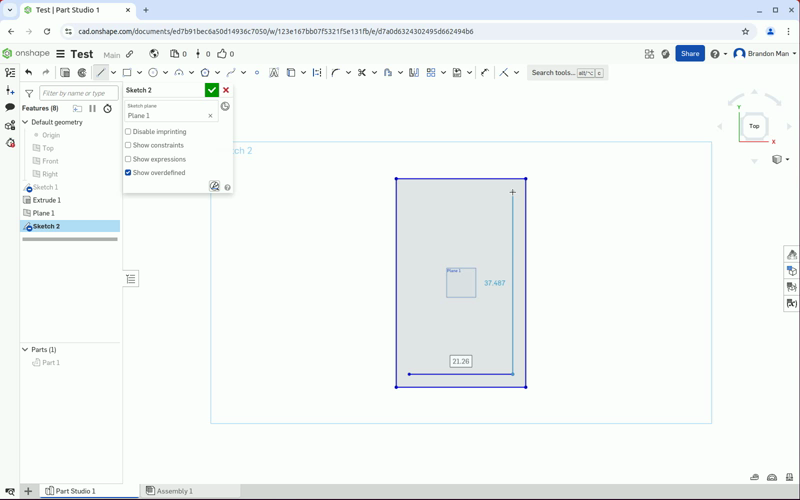
key_down(shift)
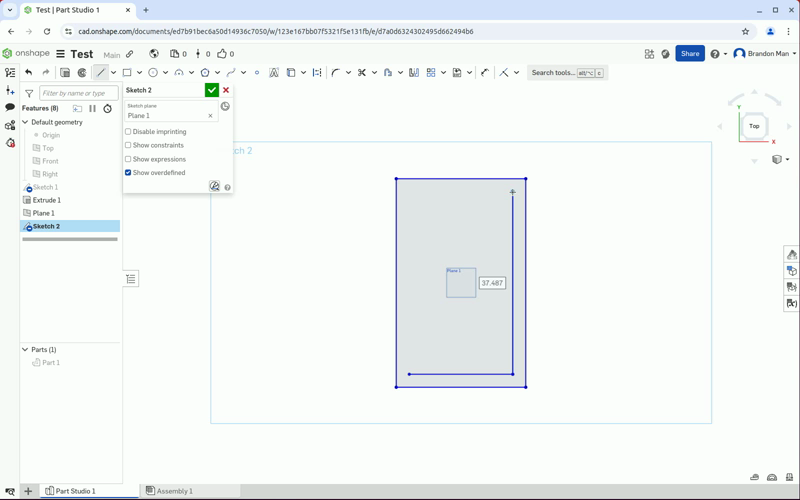
mouse_move(409, 191)
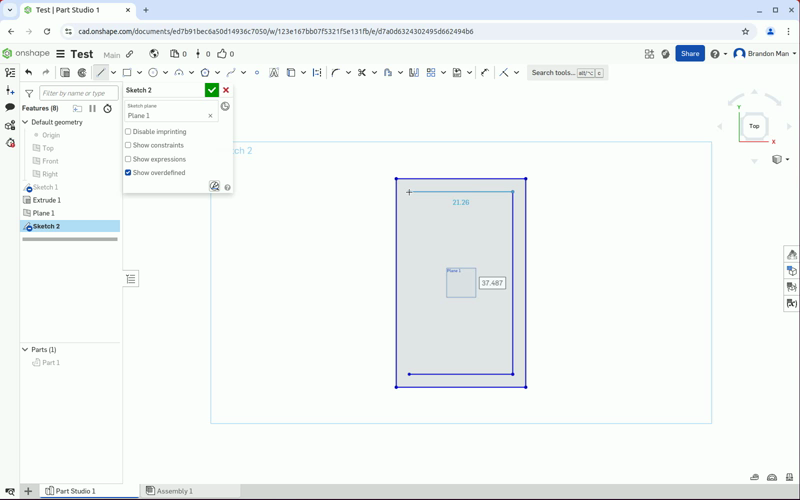
click(409, 191)
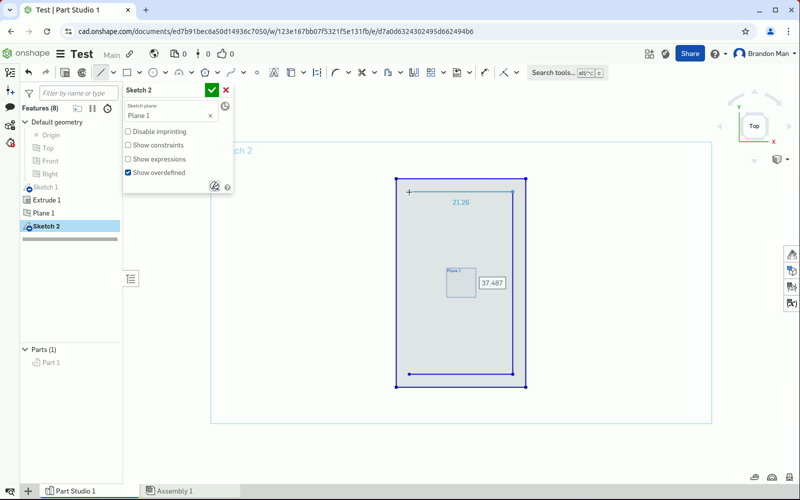
key_up(shift)
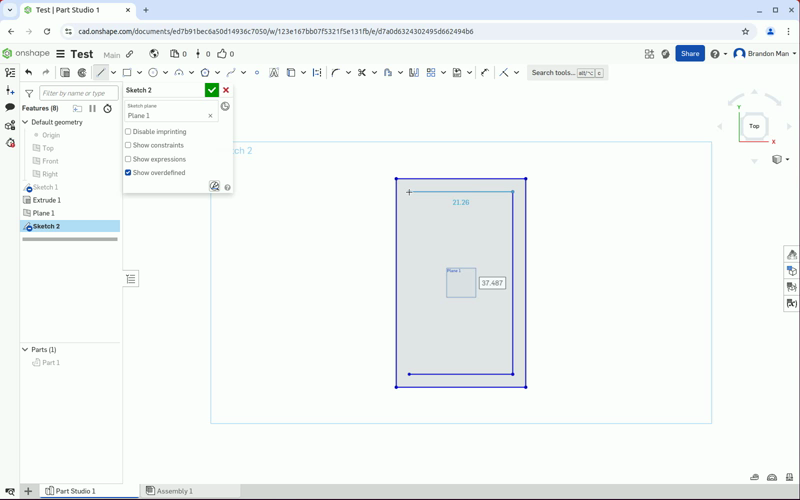
key_down(shift)
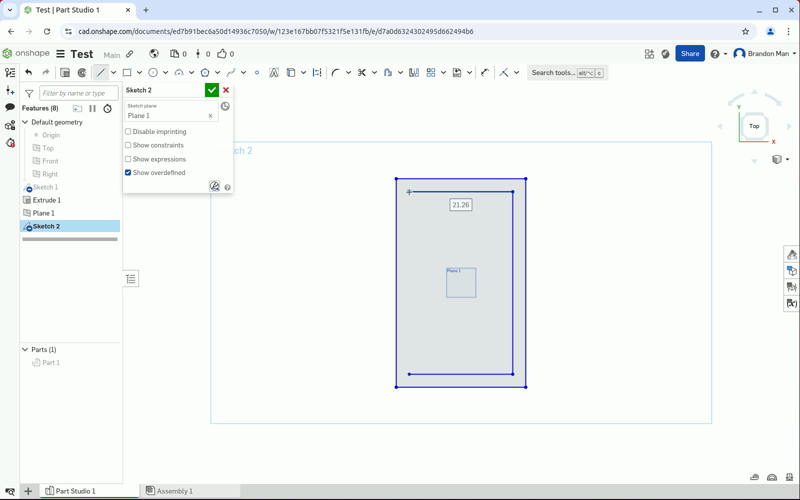
mouse_move(409, 374)
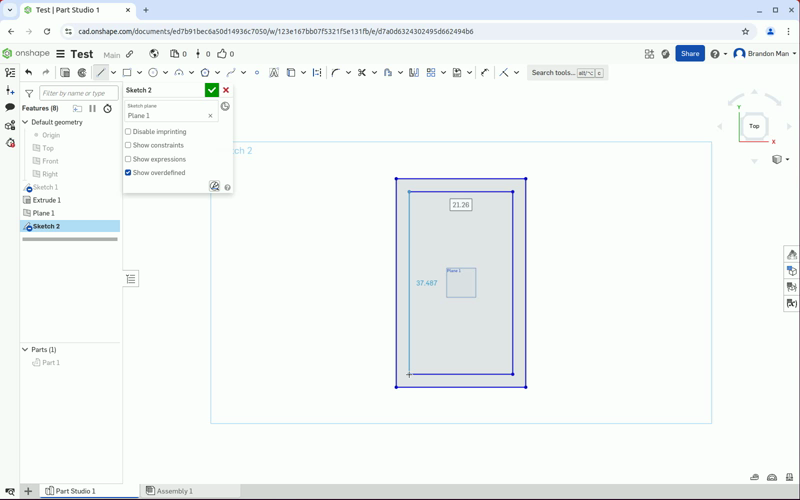
key_up(shift)
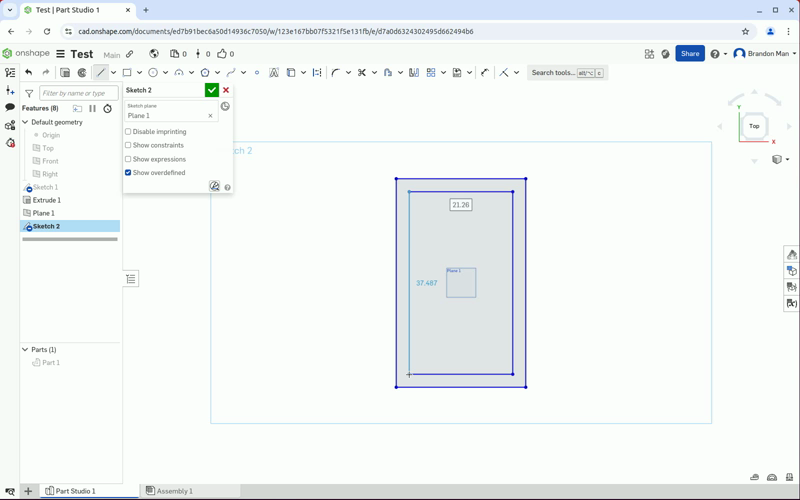
click(409, 374)
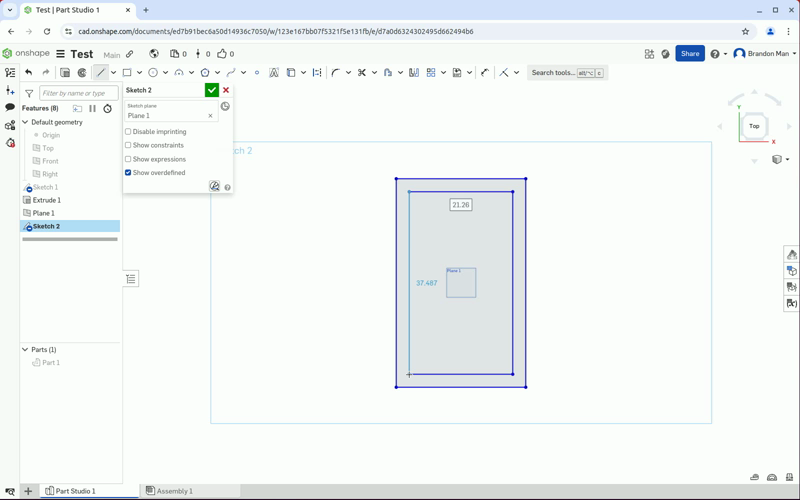
key(esc)
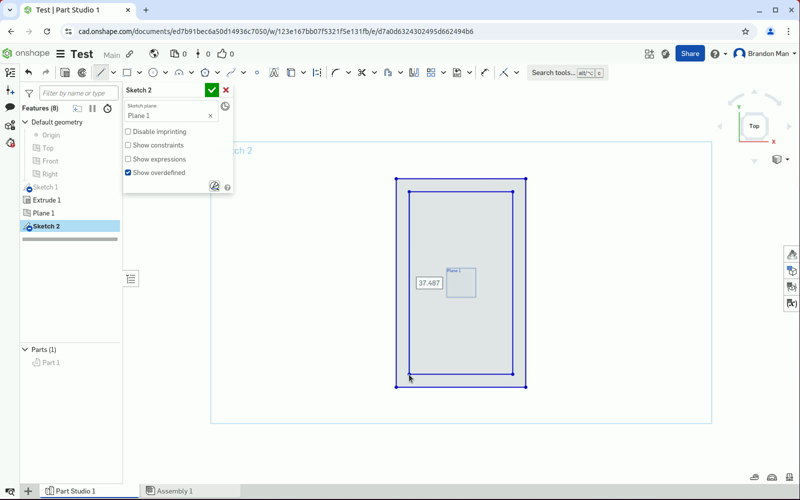
mouse_move(519, 354)
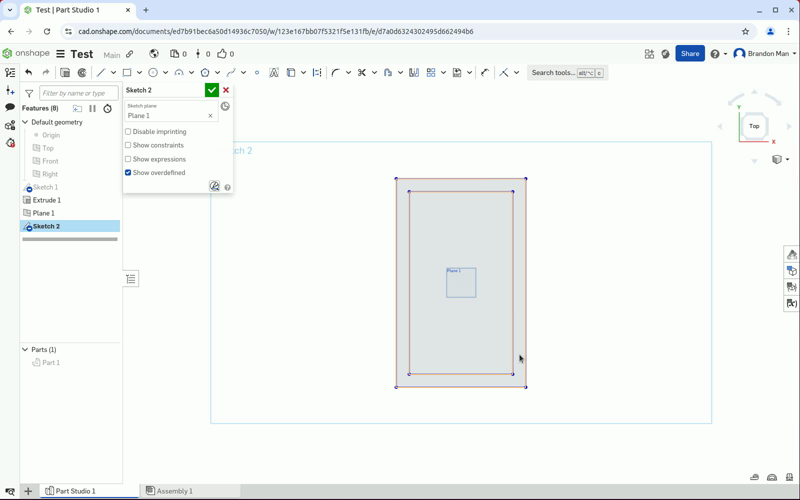
click(519, 354)
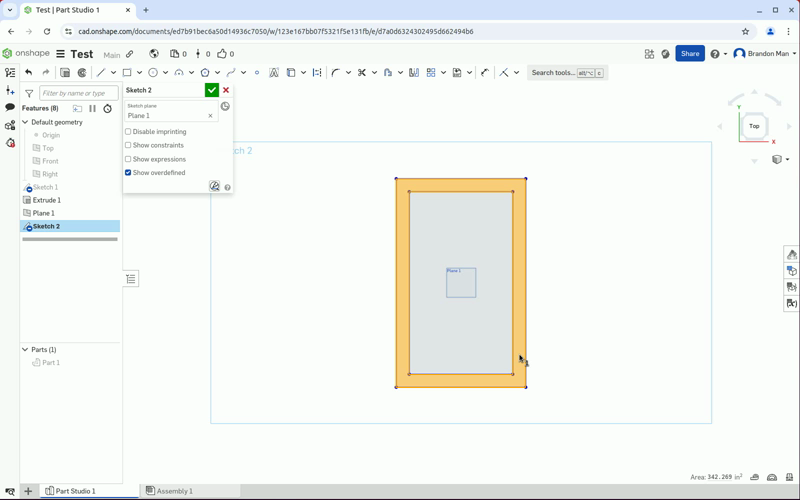
mouse_move(73, 352)
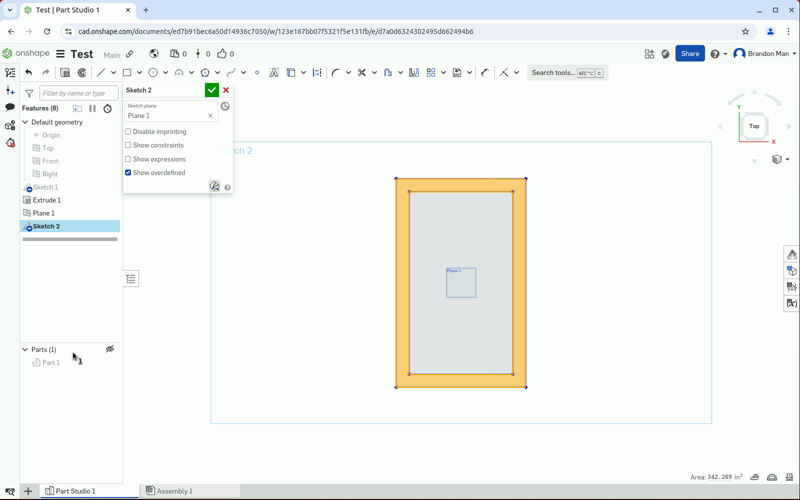
key(shift+y)
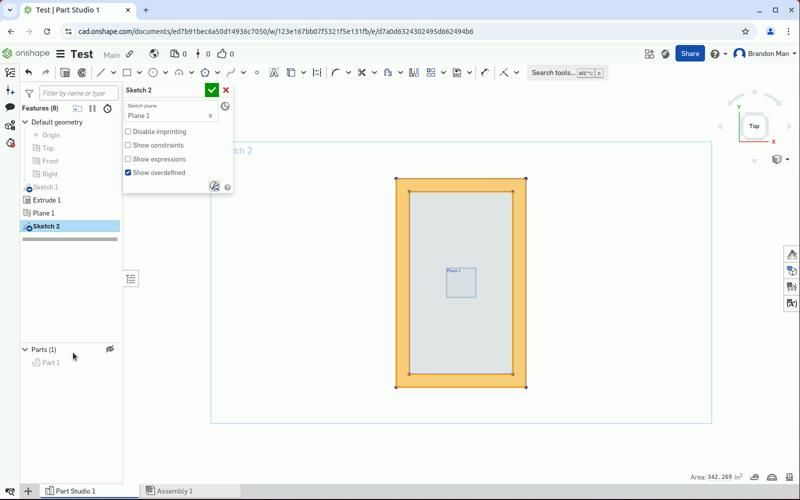
key(shift+e)
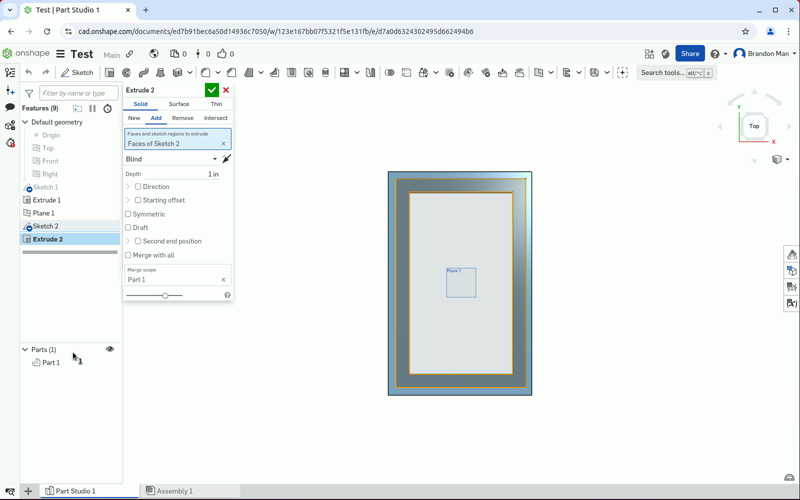
mouse_move(143, 106)
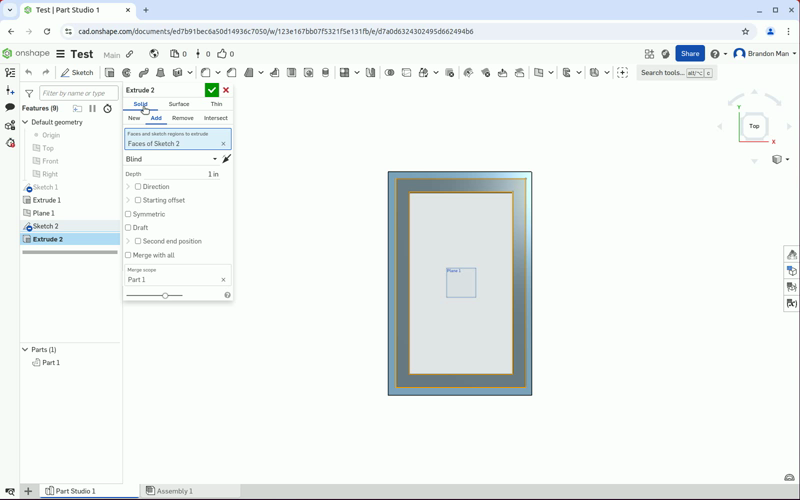
click(143, 106)
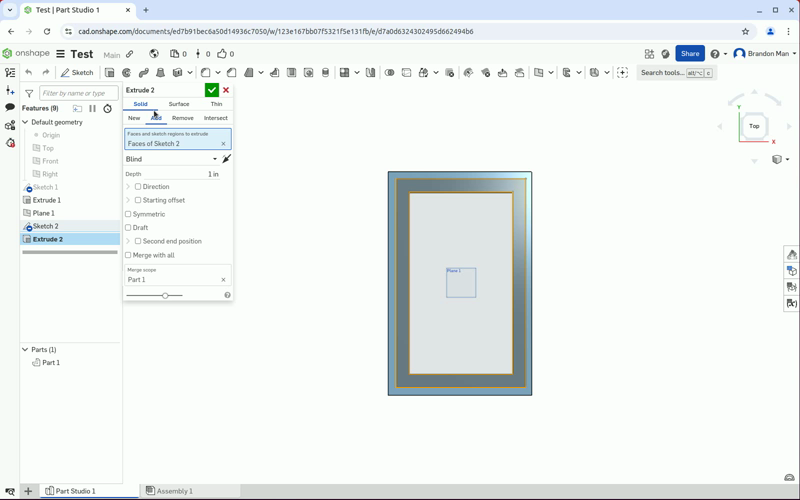
mouse_move(186, 120)
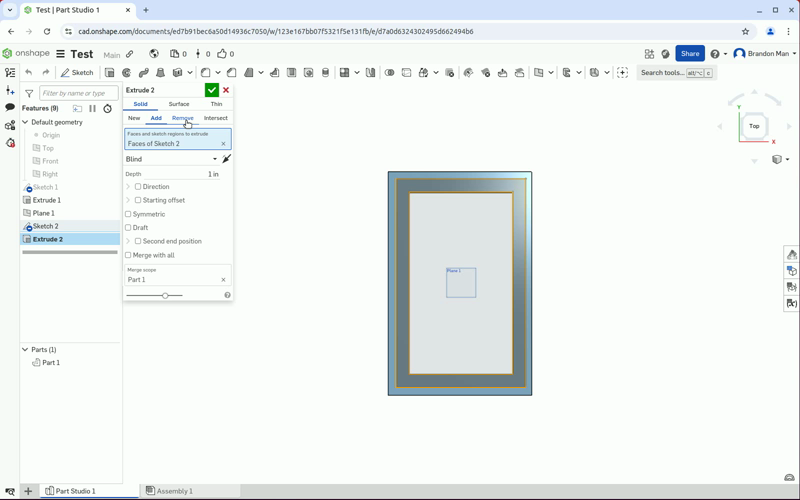
click(186, 120)
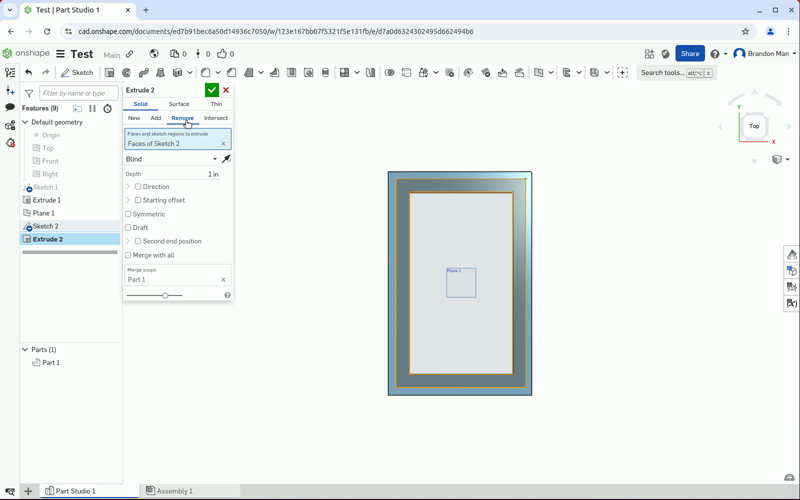
key(tab, 4)
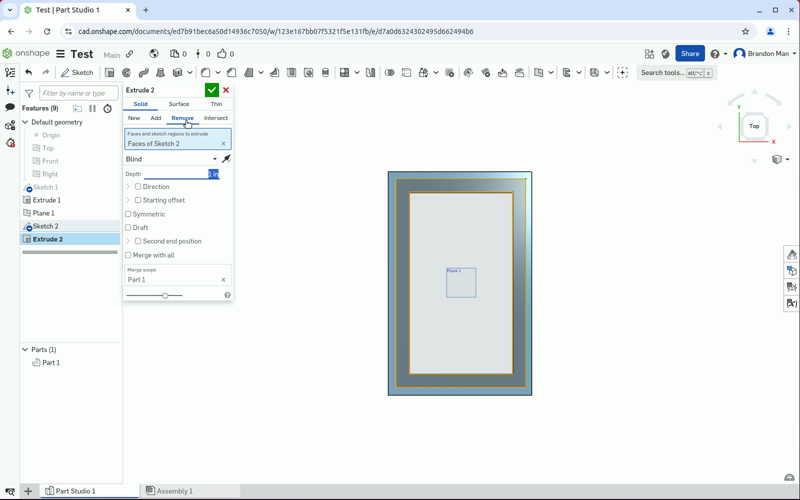
text(0.722)
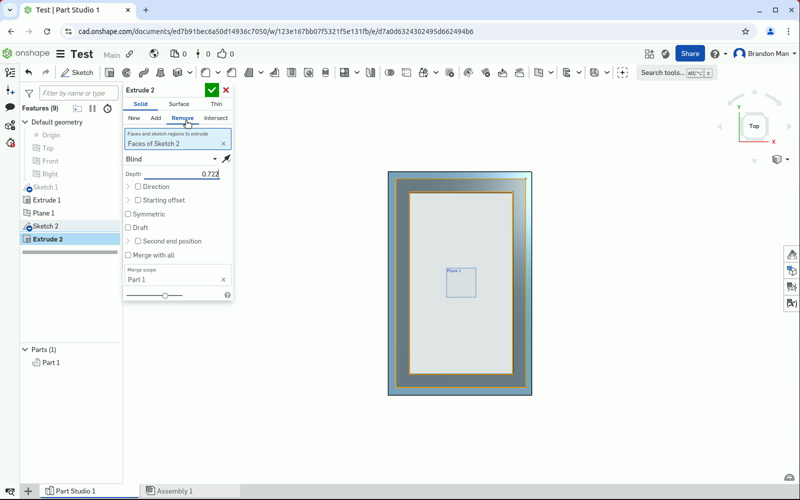
key(tab, 6)
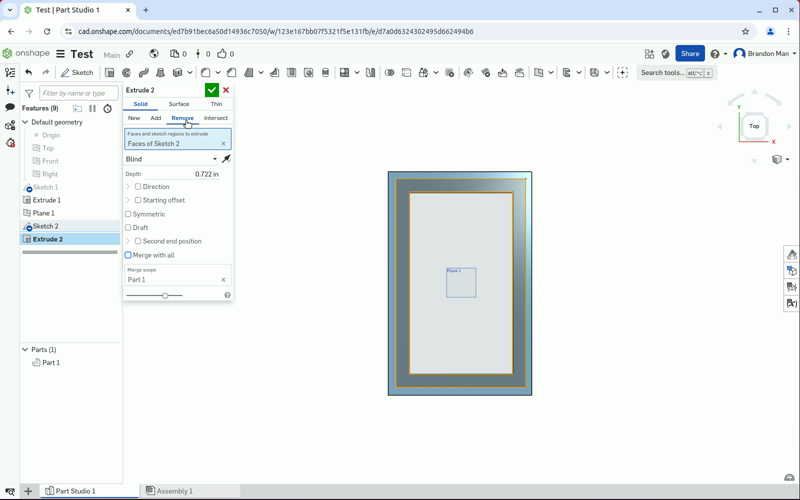
key(space)
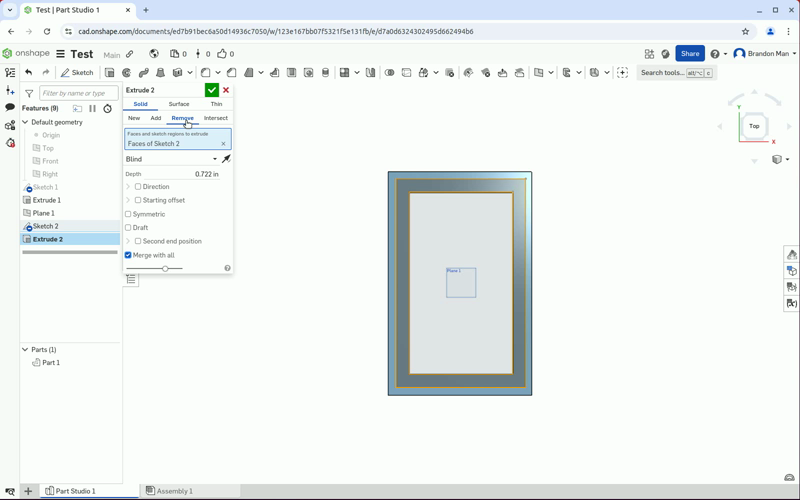
key(enter)
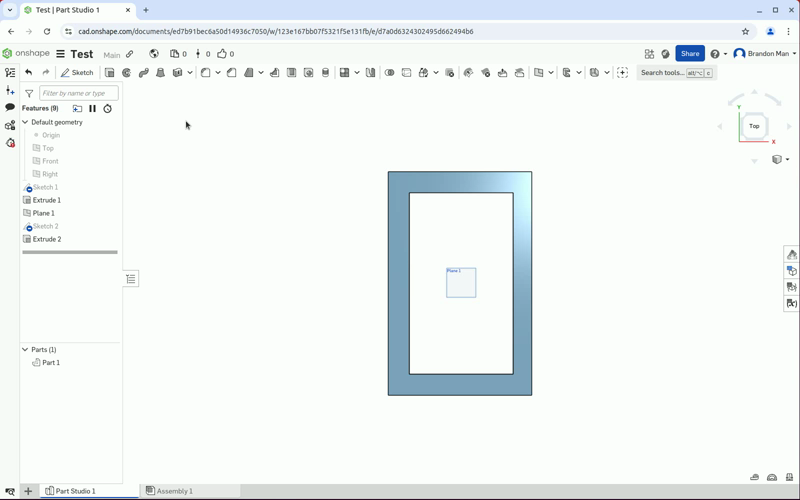
key(shift+h)
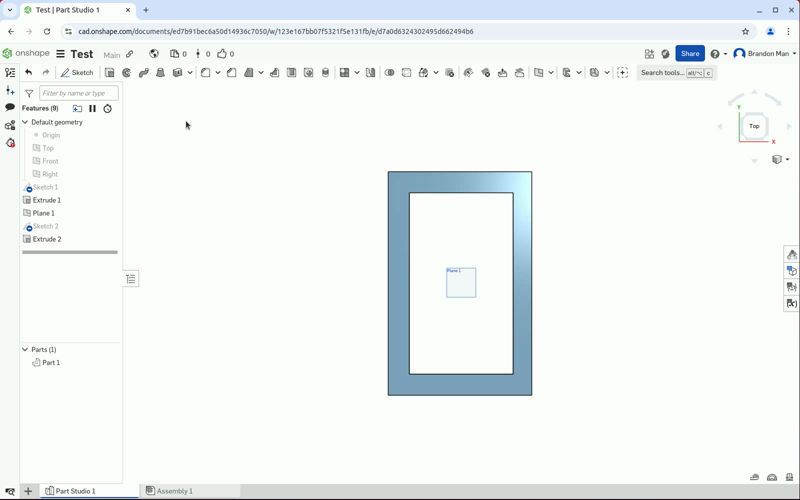
key(shift+h)
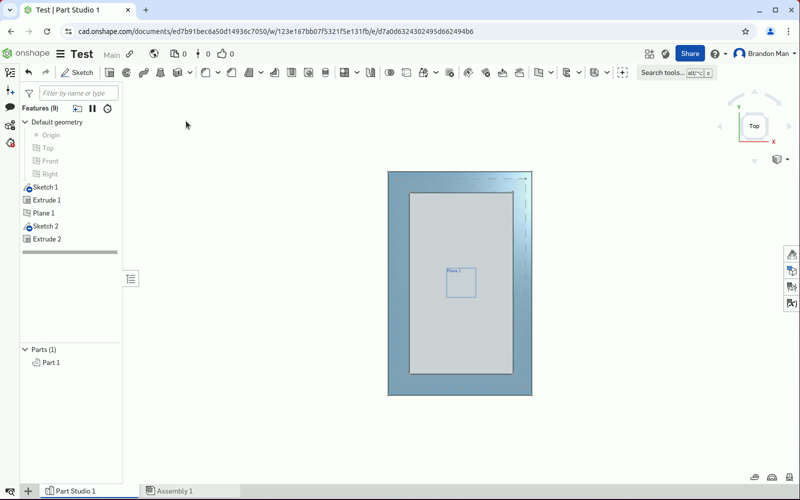
key(shift+7)
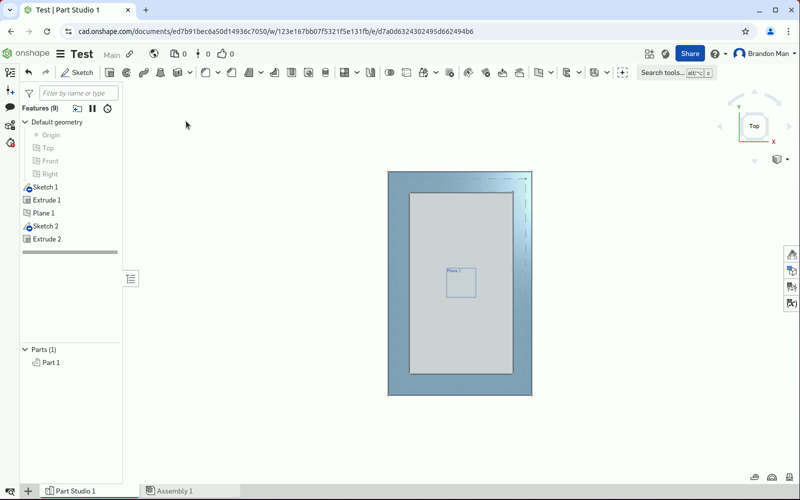
key(up, 3)
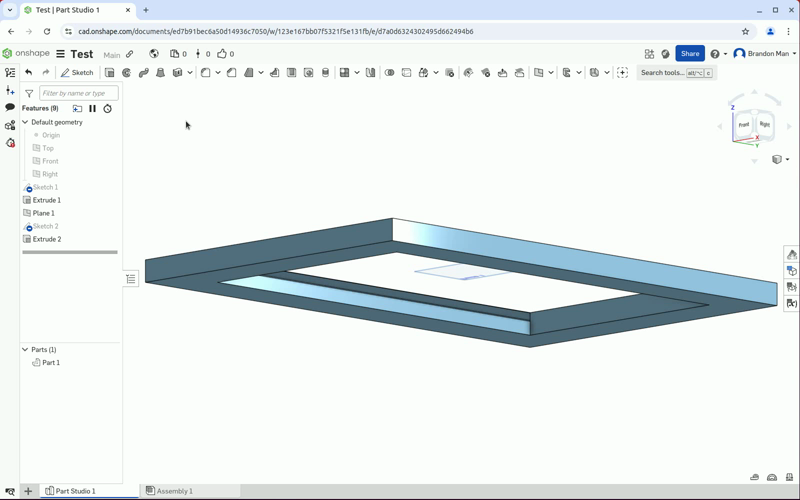
key(left, 3)
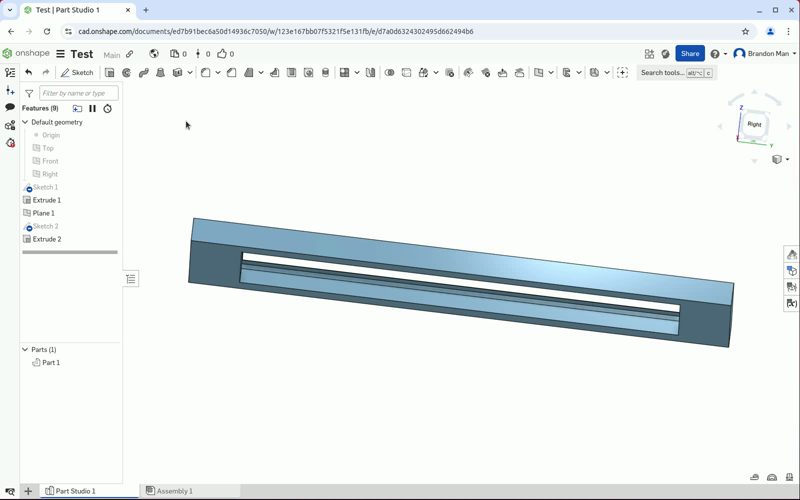
key(right, 3)
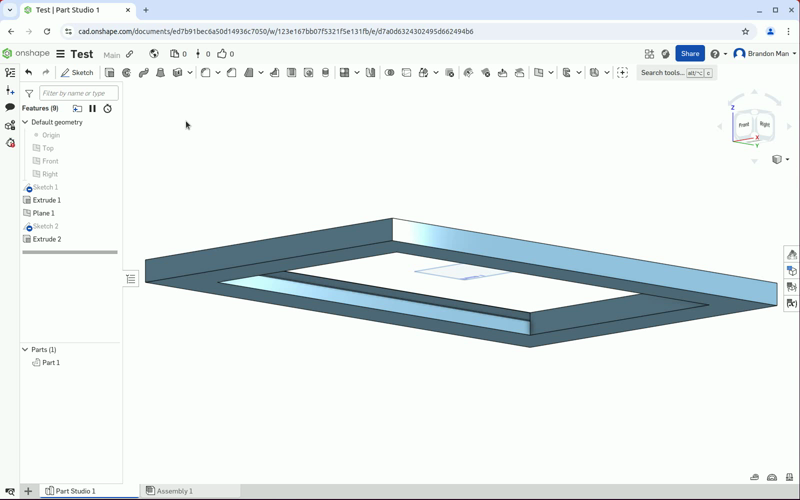
key(down, 3)
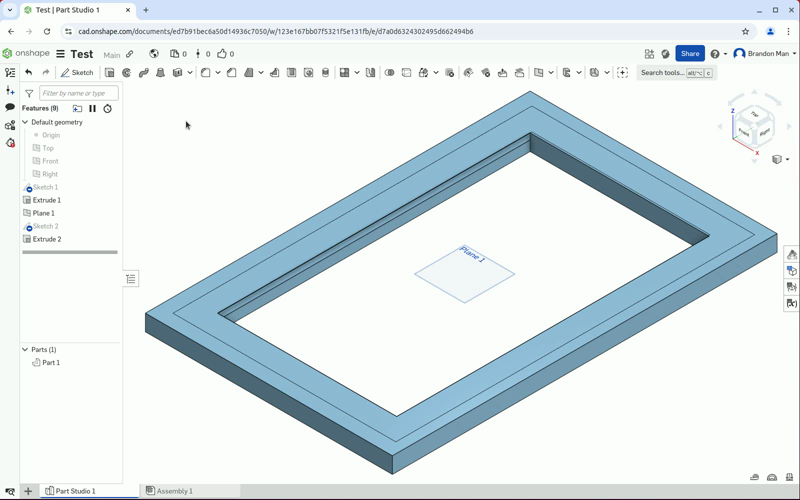
mouse_move(73, 189)
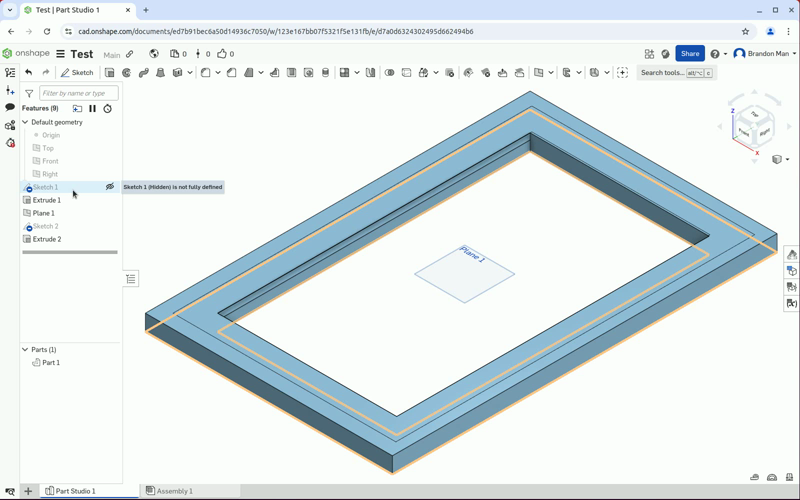
click(73, 189)